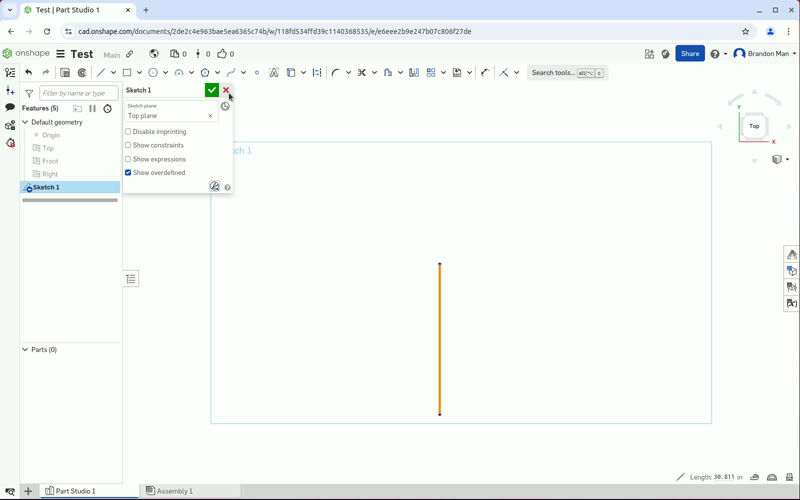
key(shift+h)
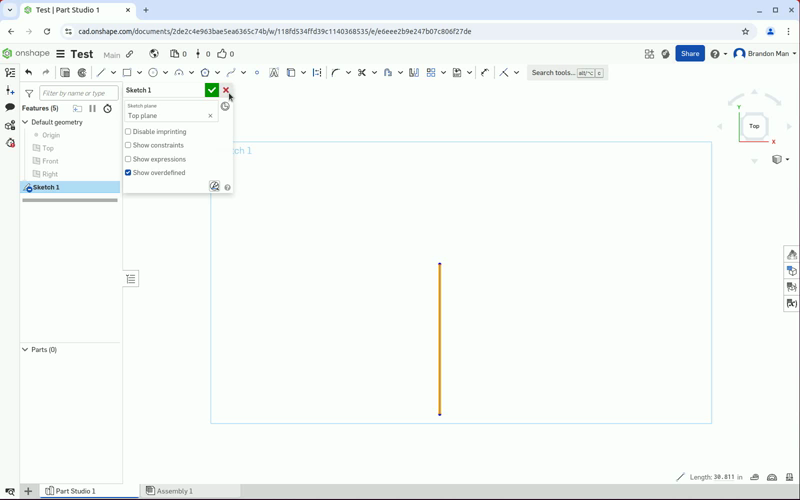
key(shift+s)
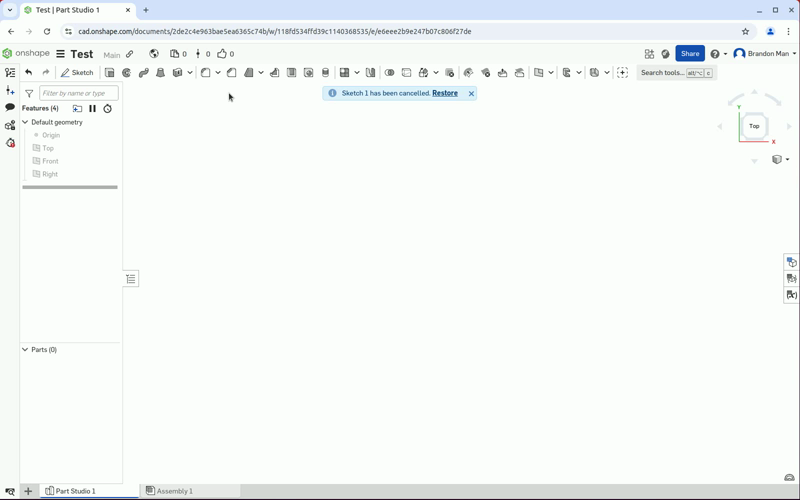
mouse_move(73, 150)
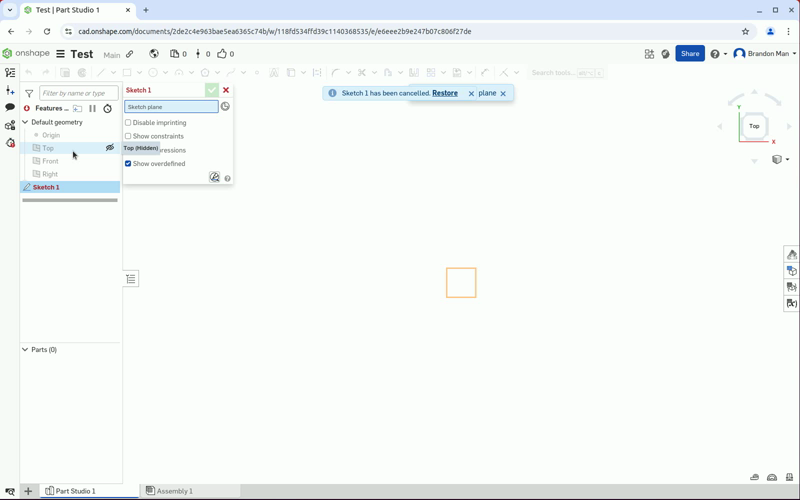
click(73, 150)
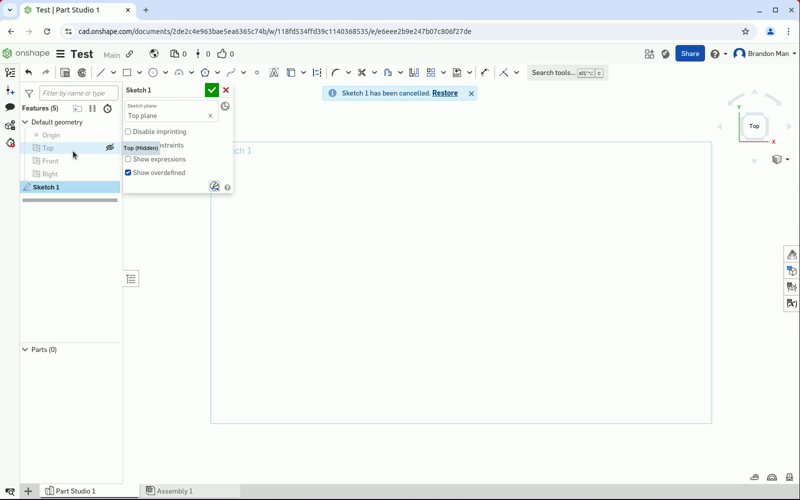
mouse_move(73, 352)
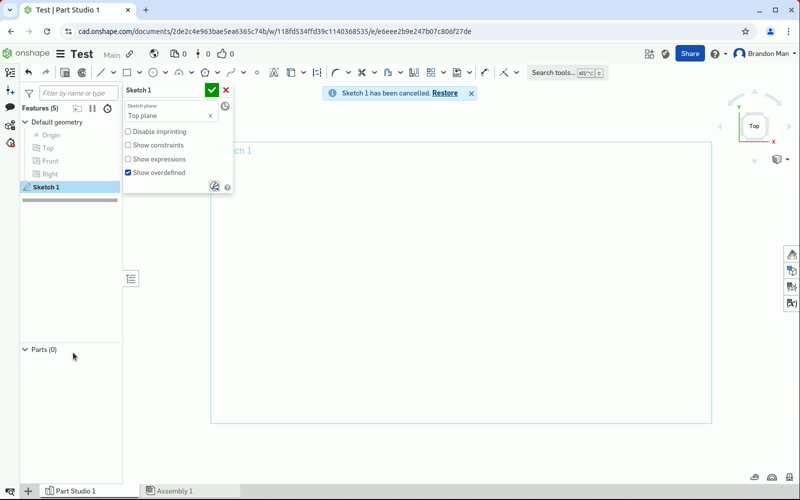
key(y)
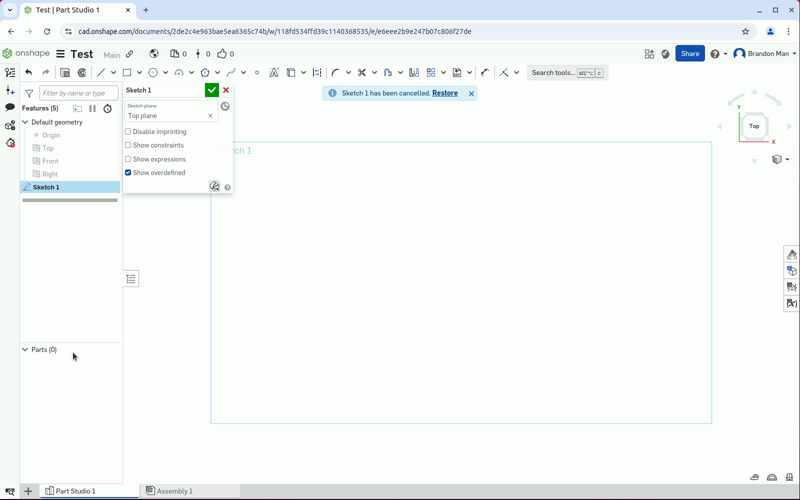
key(l)
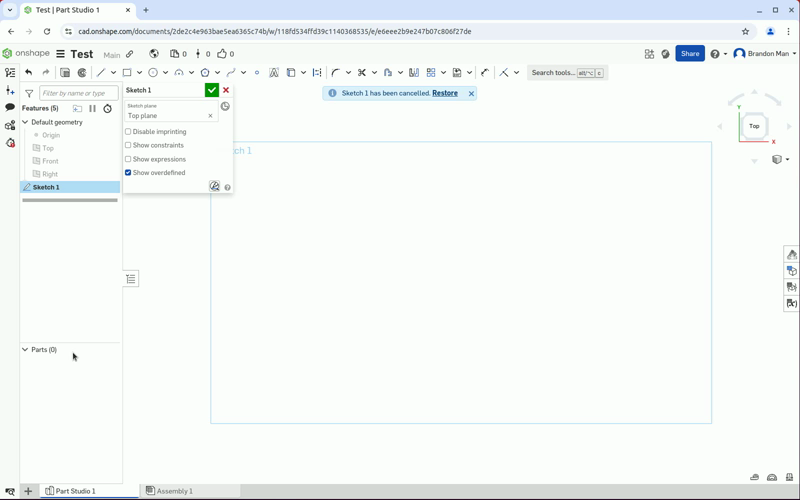
key_down(shift)
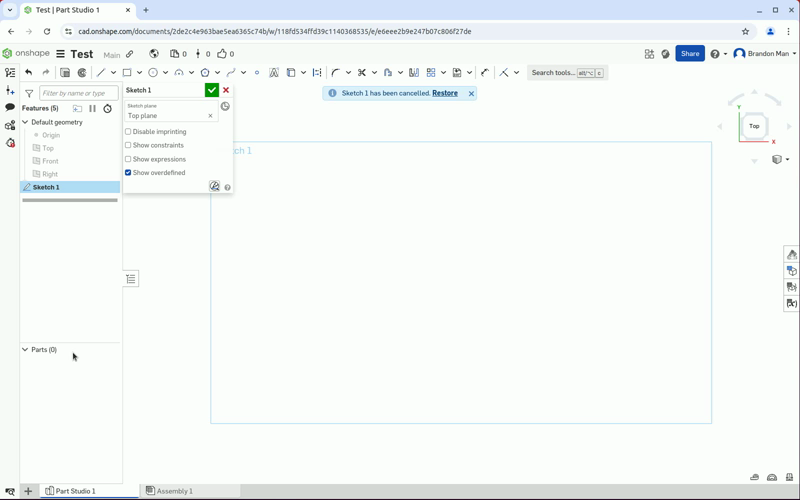
mouse_move(411, 383)
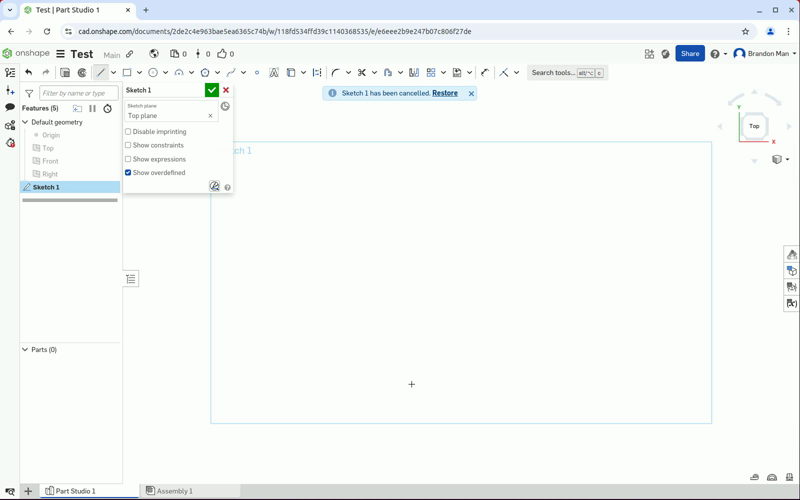
click(411, 383)
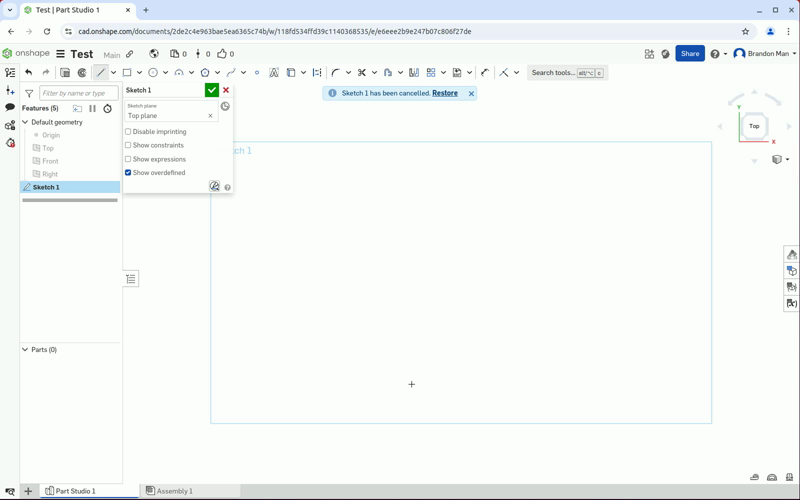
key_up(shift)
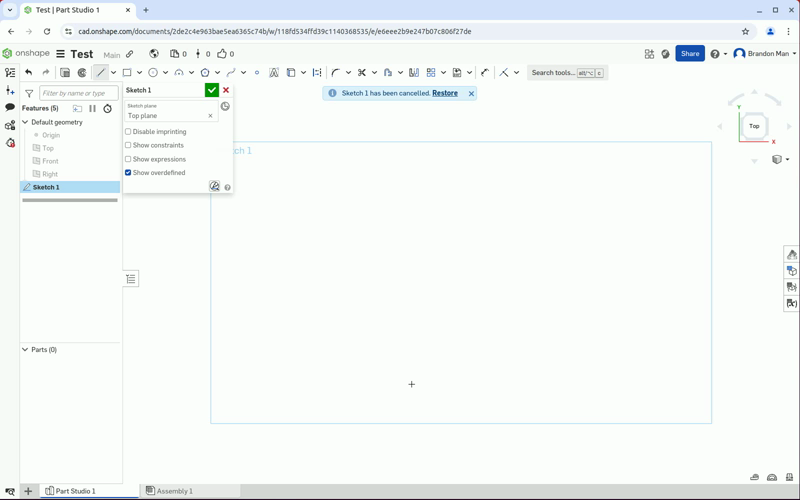
key_down(shift)
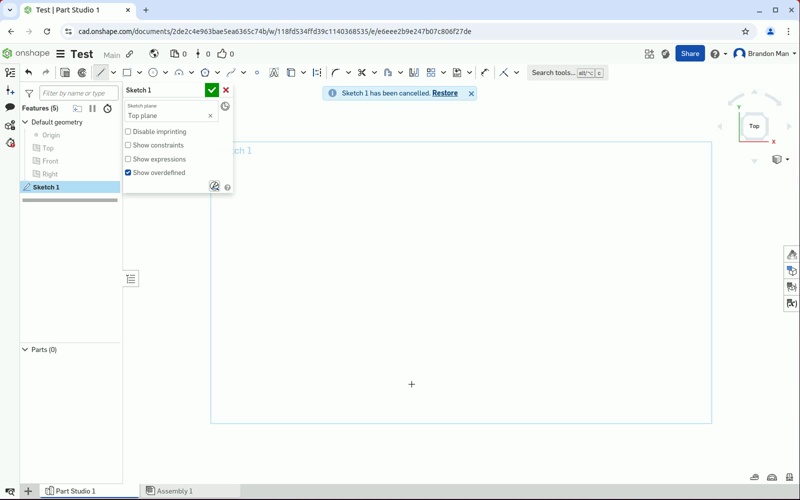
mouse_move(560, 383)
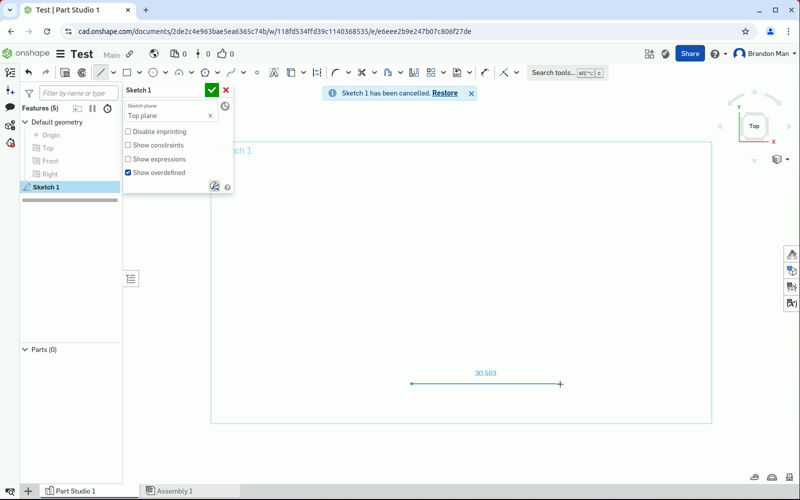
click(560, 383)
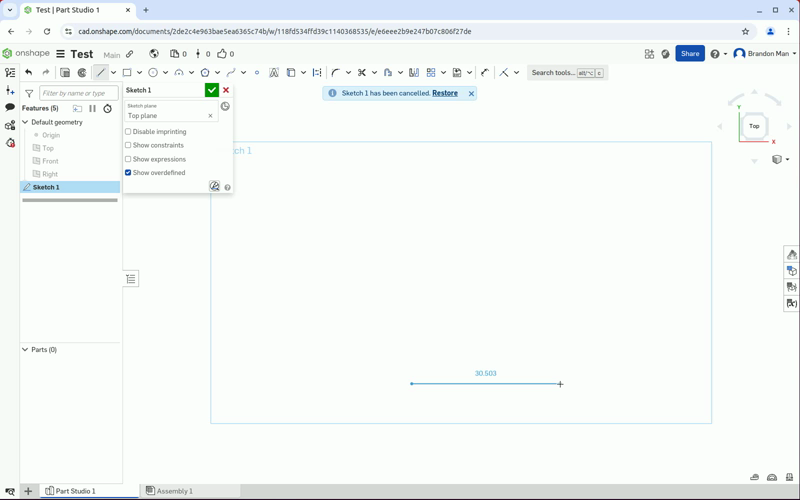
key_up(shift)
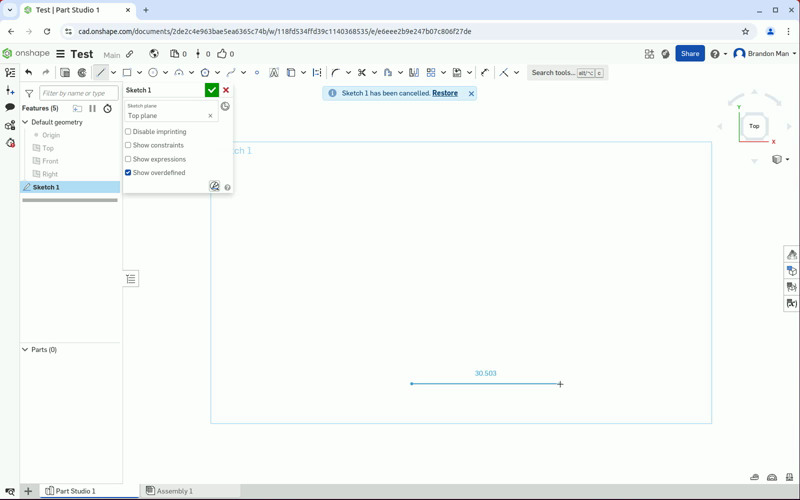
key_down(shift)
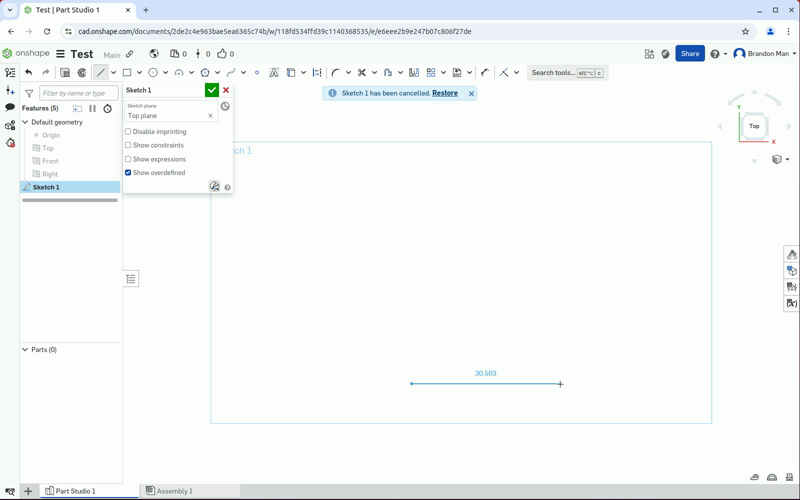
mouse_move(589, 383)
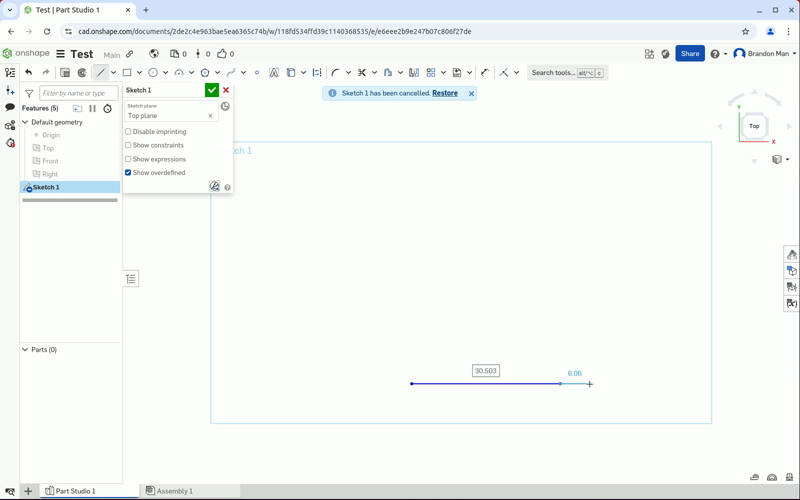
mouse_move(560, 358)
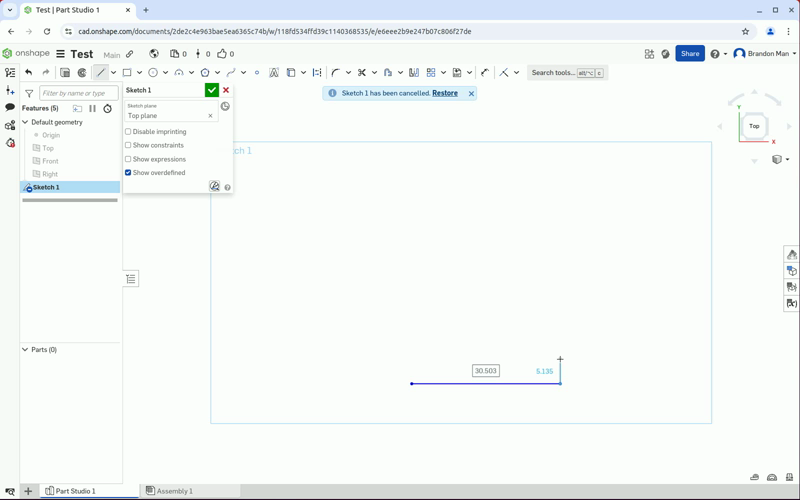
click(560, 358)
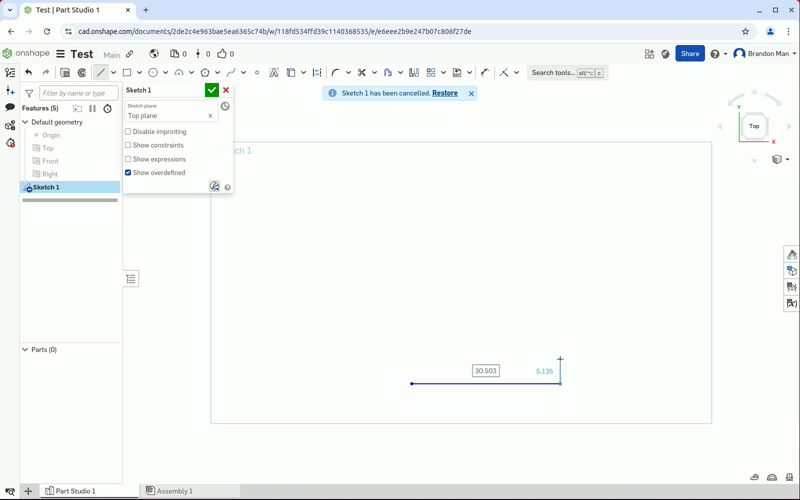
key_up(shift)
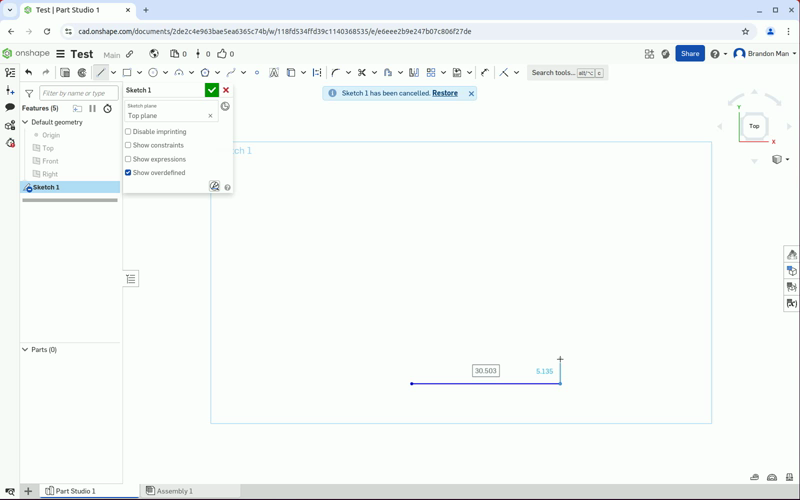
key_down(shift)
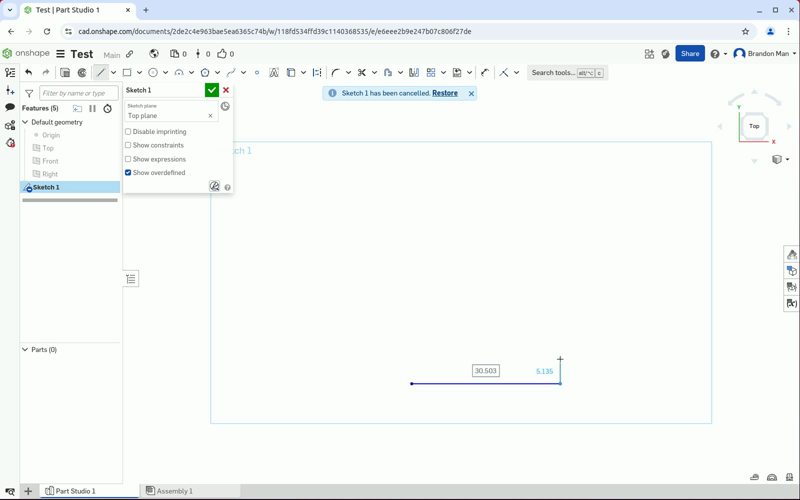
mouse_move(411, 358)
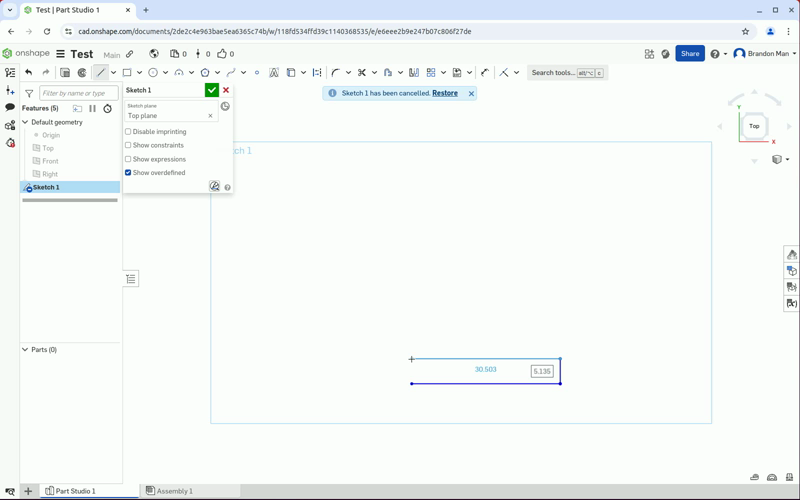
click(411, 358)
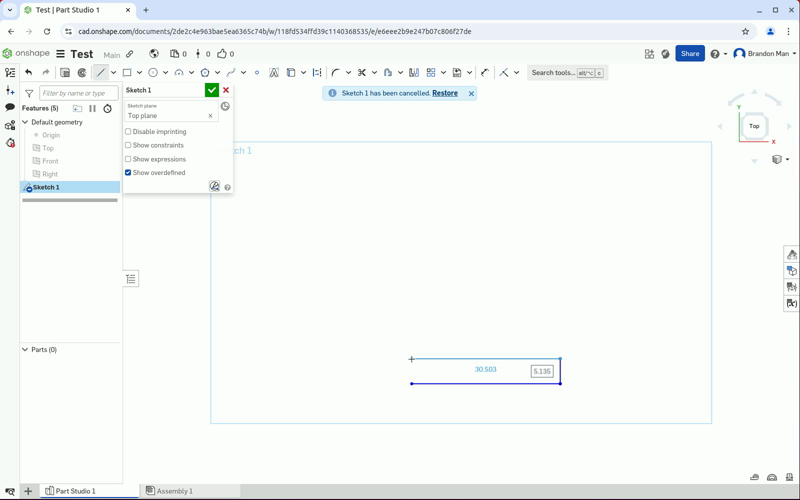
key_up(shift)
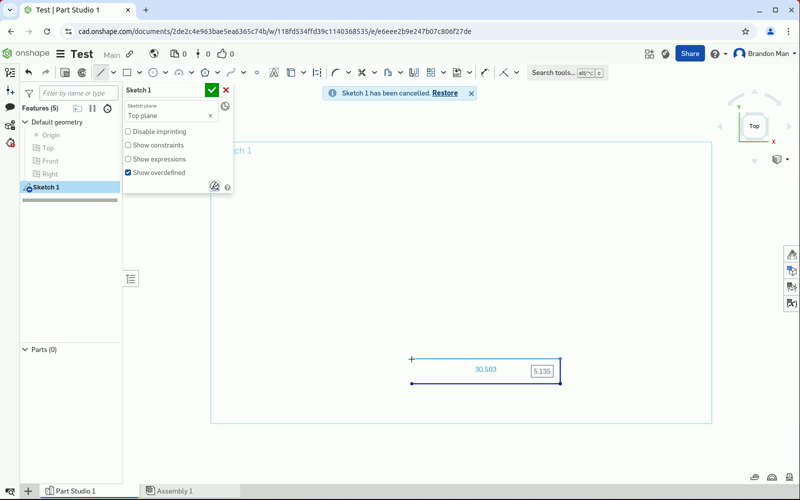
mouse_move(441, 358)
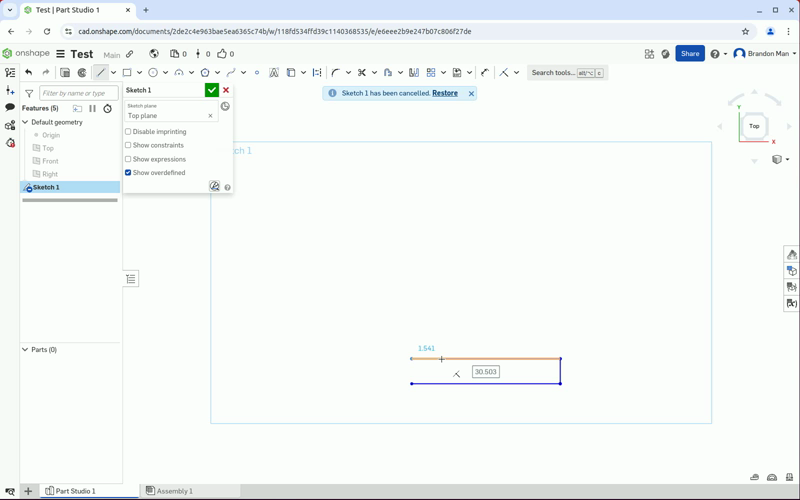
key_down(shift)
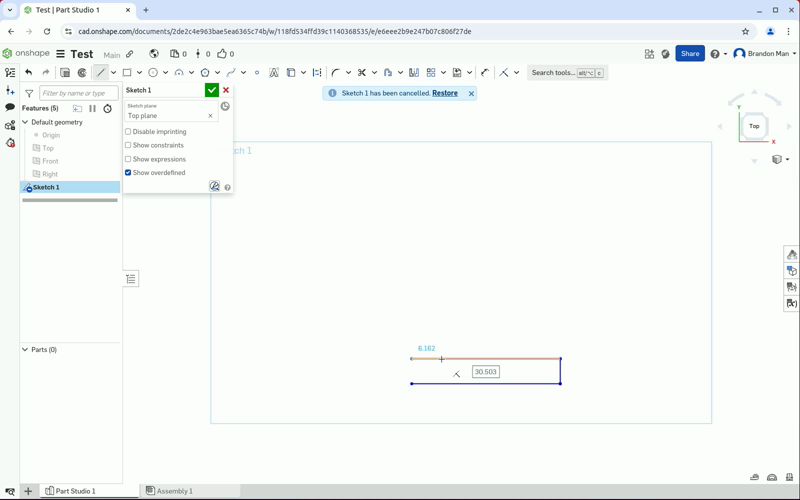
mouse_move(411, 383)
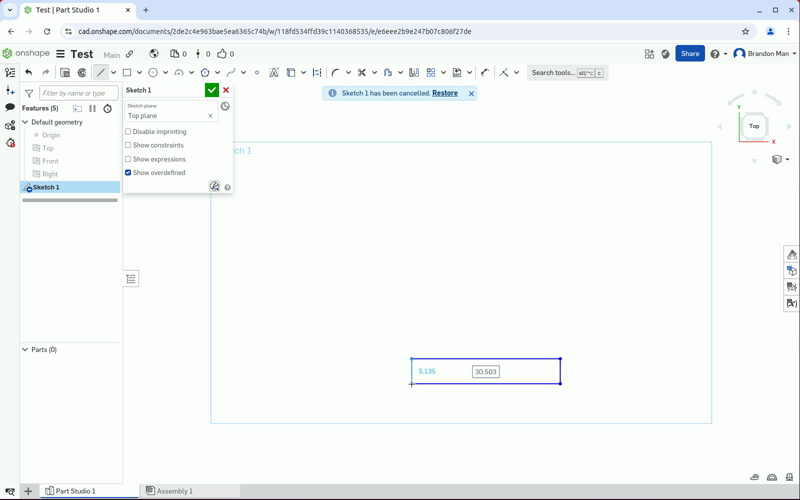
key_up(shift)
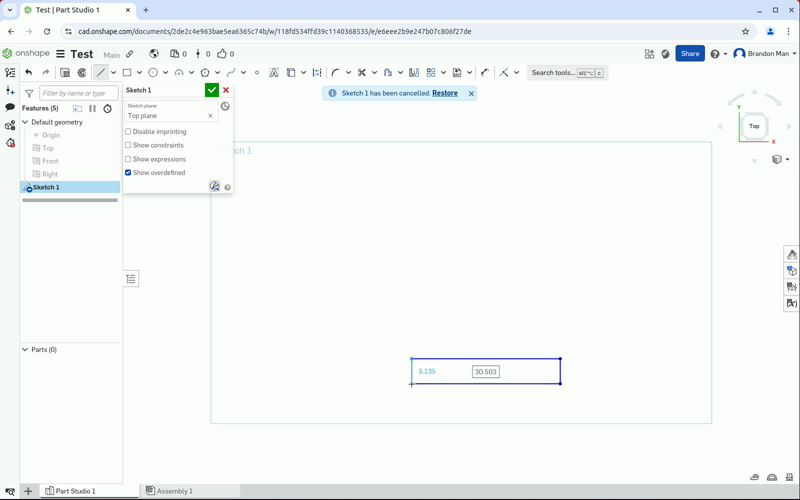
click(411, 383)
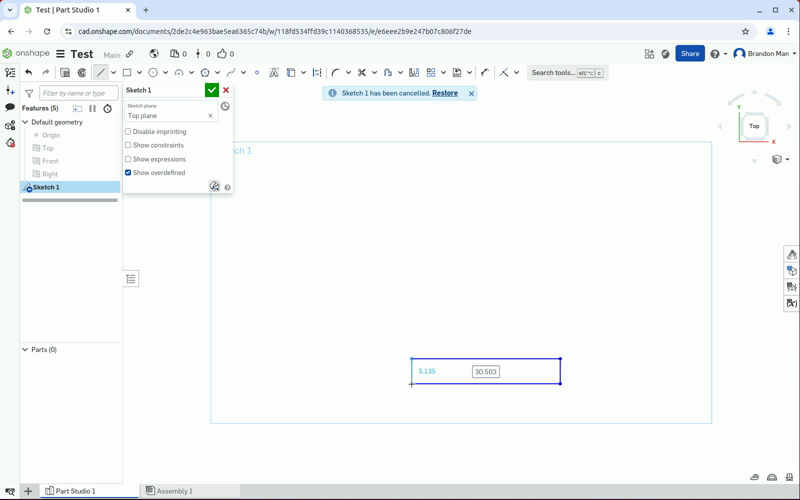
key(esc)
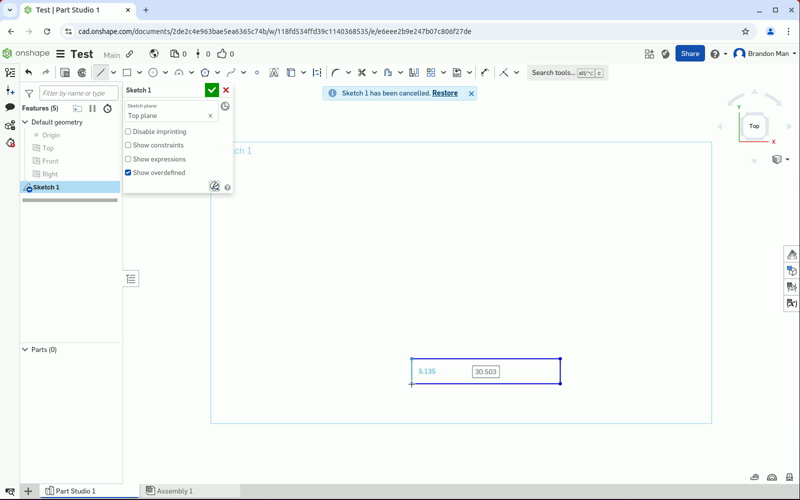
mouse_move(470, 361)
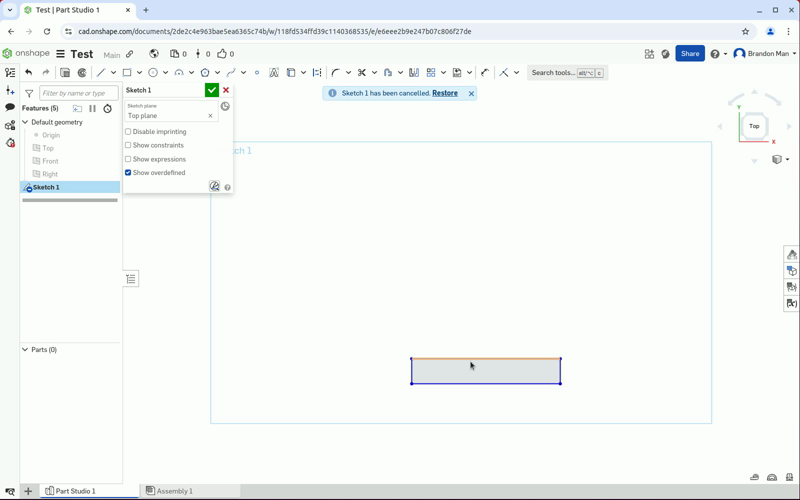
click(470, 361)
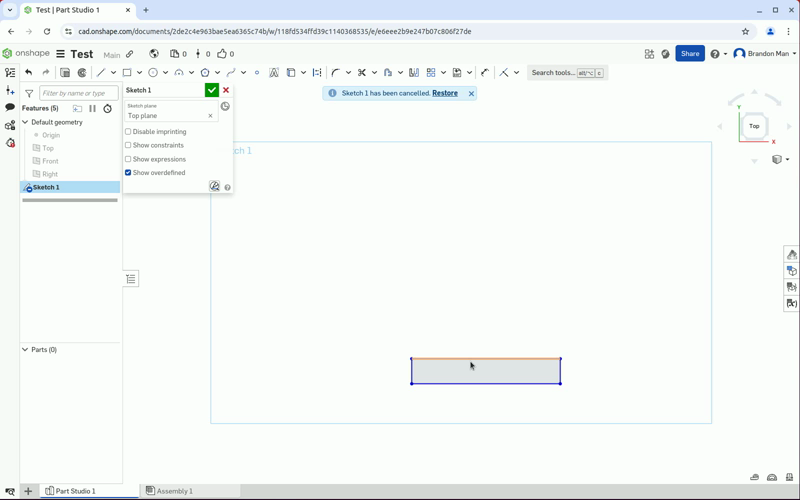
mouse_move(73, 352)
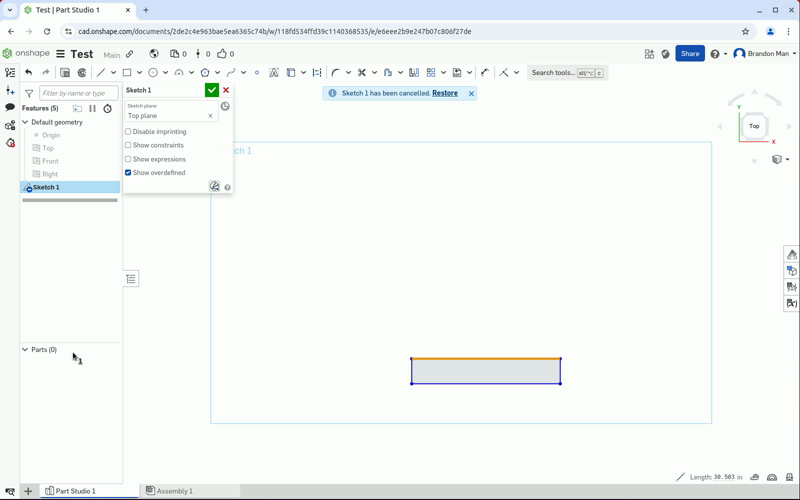
key(shift+y)
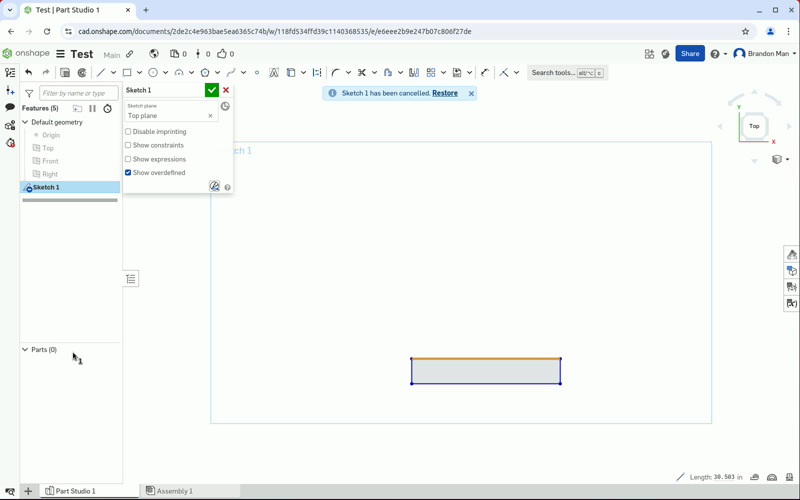
key(shift+e)
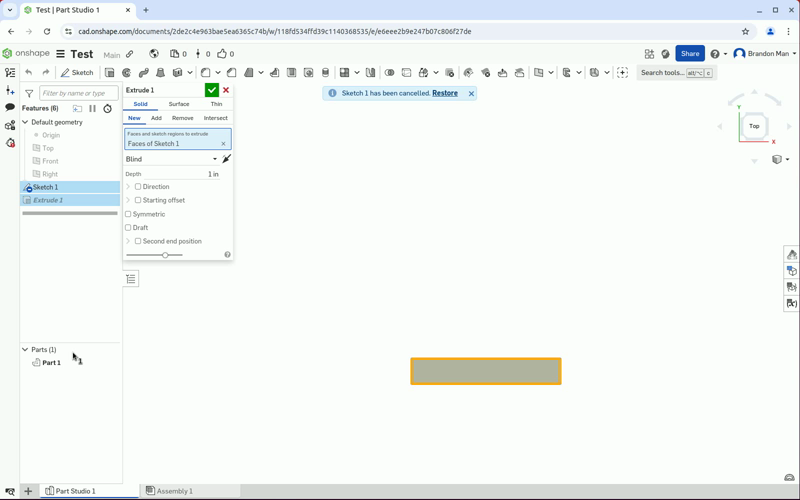
mouse_move(143, 106)
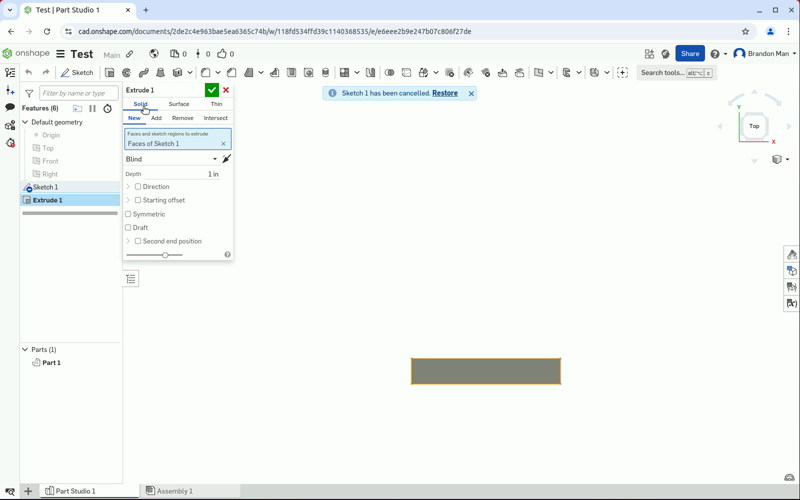
click(143, 106)
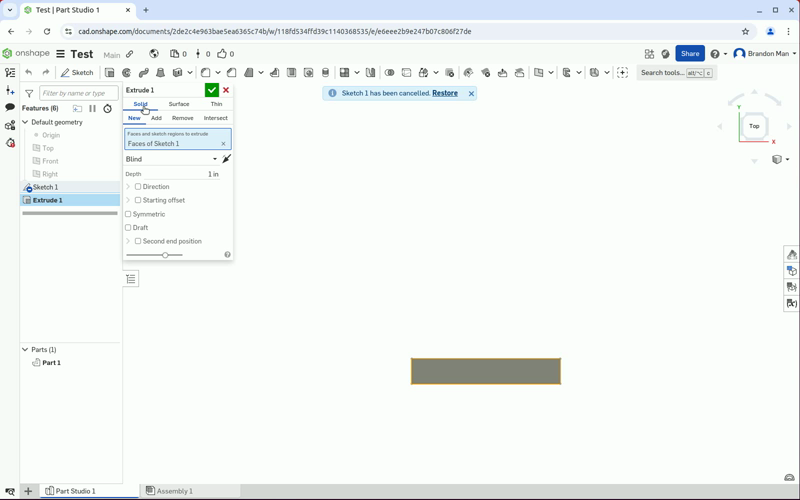
mouse_move(137, 120)
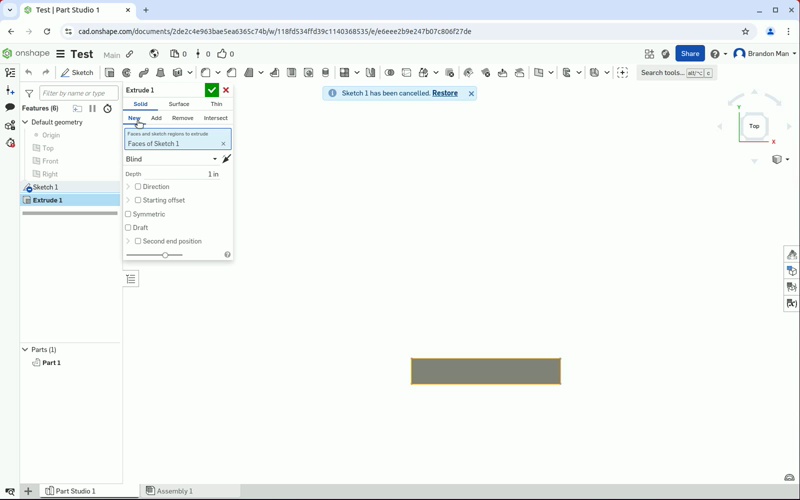
click(137, 120)
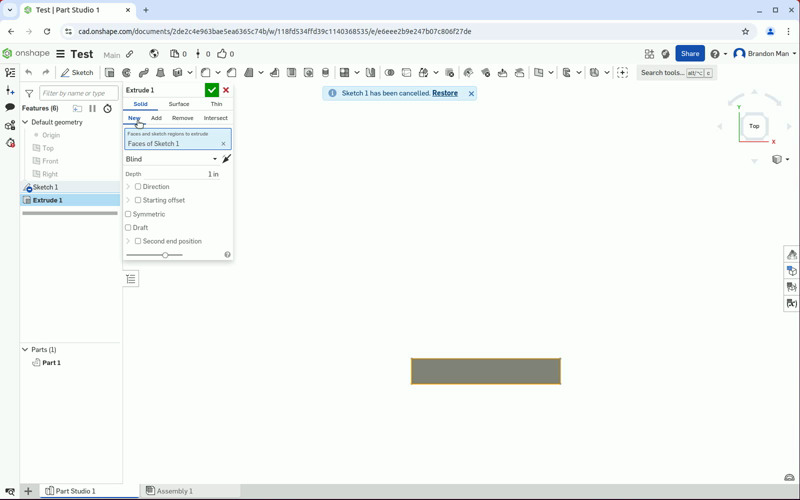
key(tab, 4)
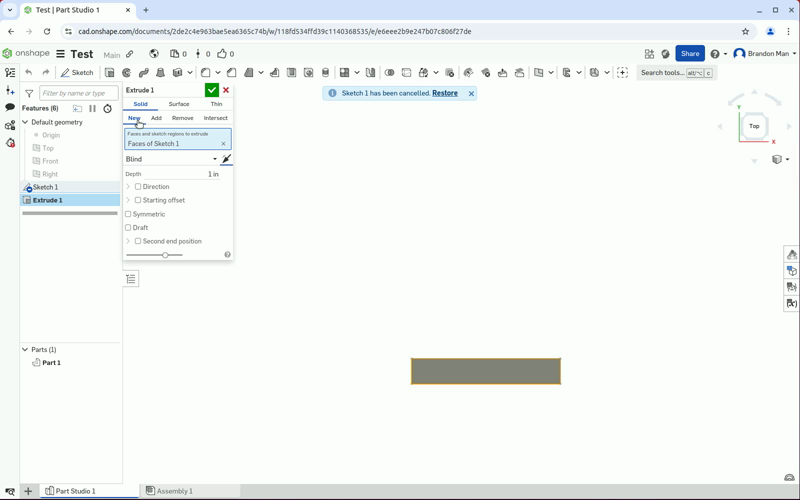
text(0.963)
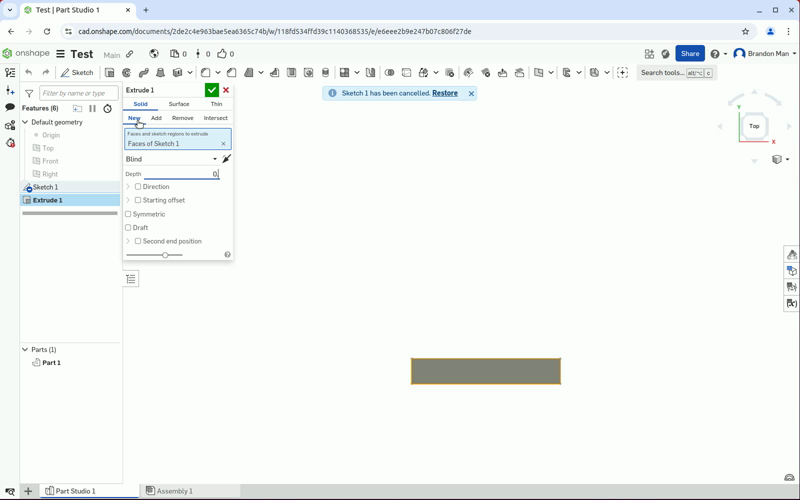
key(enter)
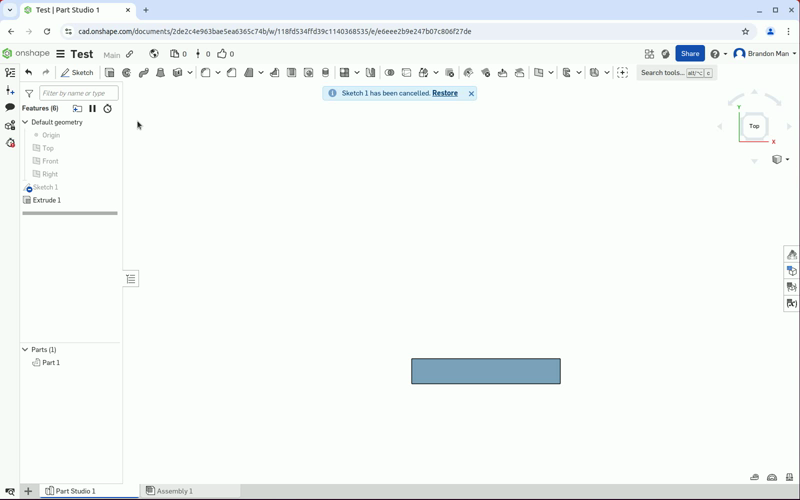
key(shift+h)
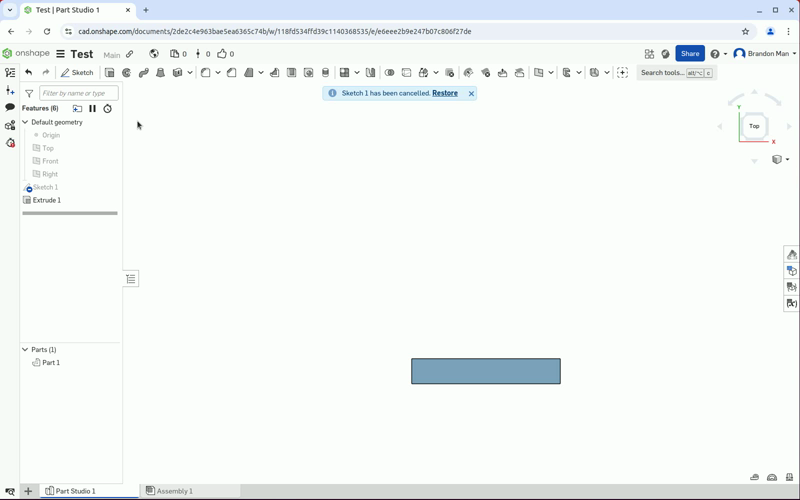
key(shift+h)
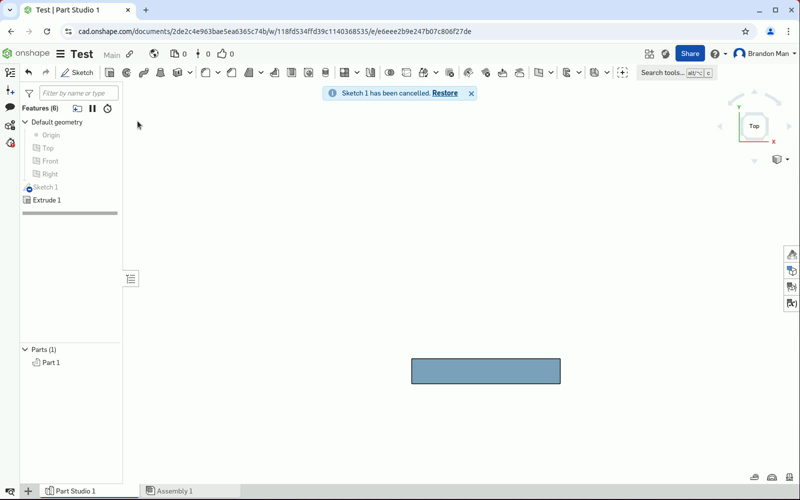
mouse_move(73, 189)
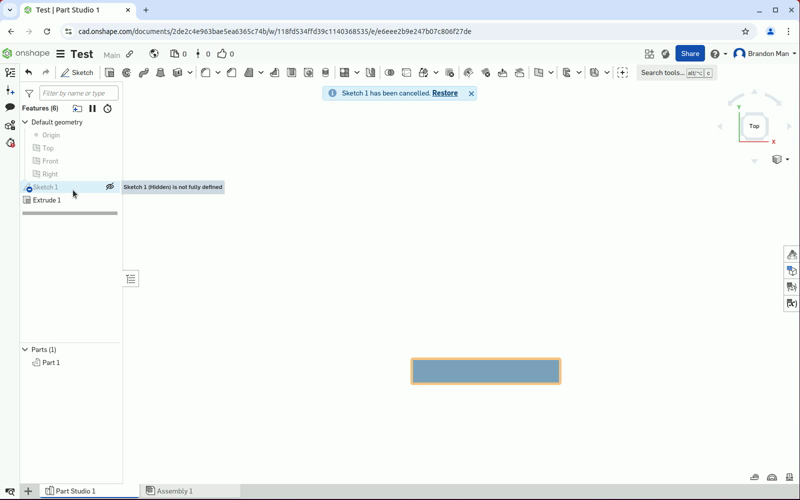
click(73, 189)
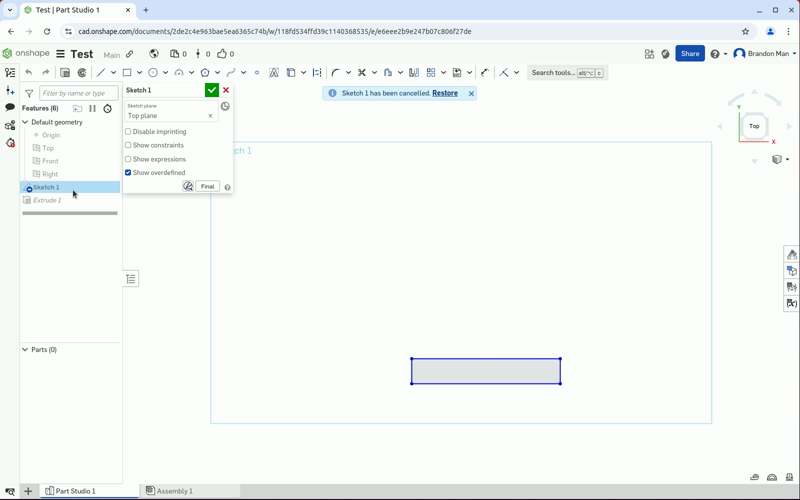
mouse_move(229, 92)
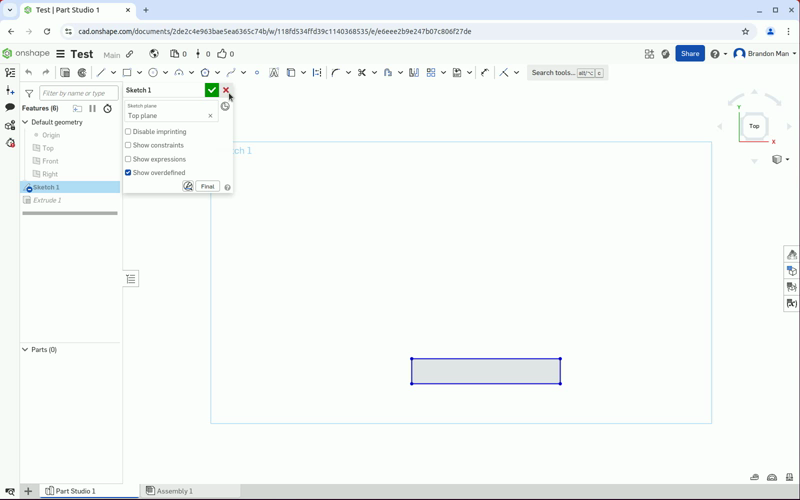
click(229, 92)
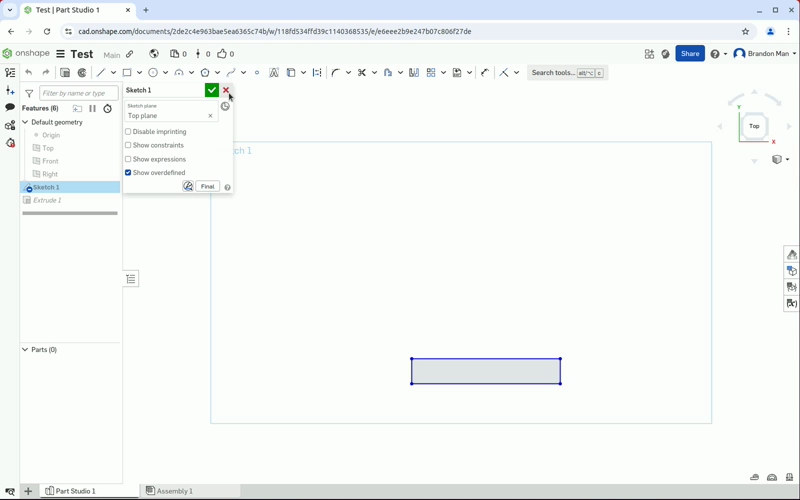
key(shift+s)
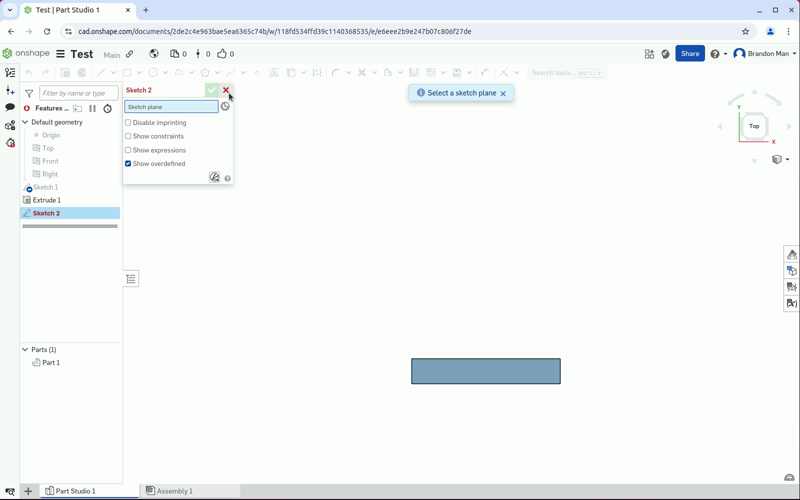
mouse_move(73, 150)
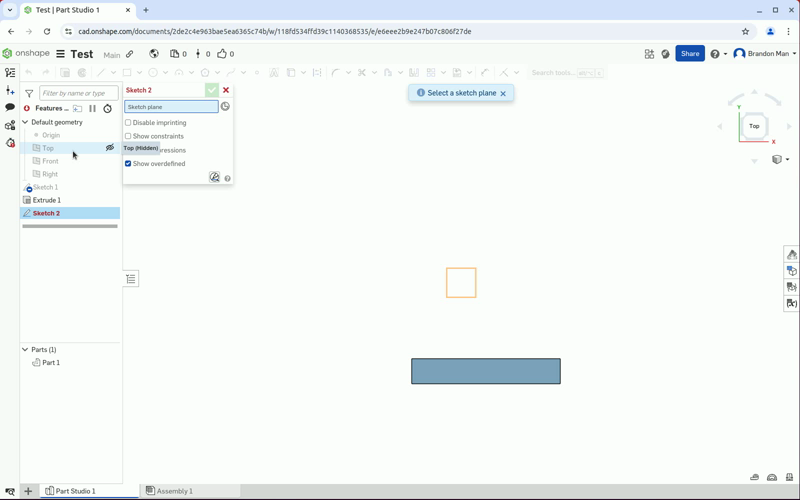
click(73, 150)
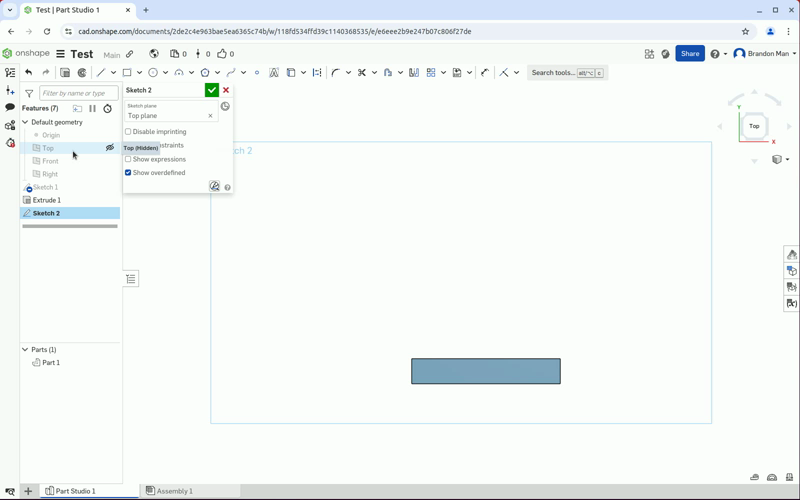
mouse_move(73, 352)
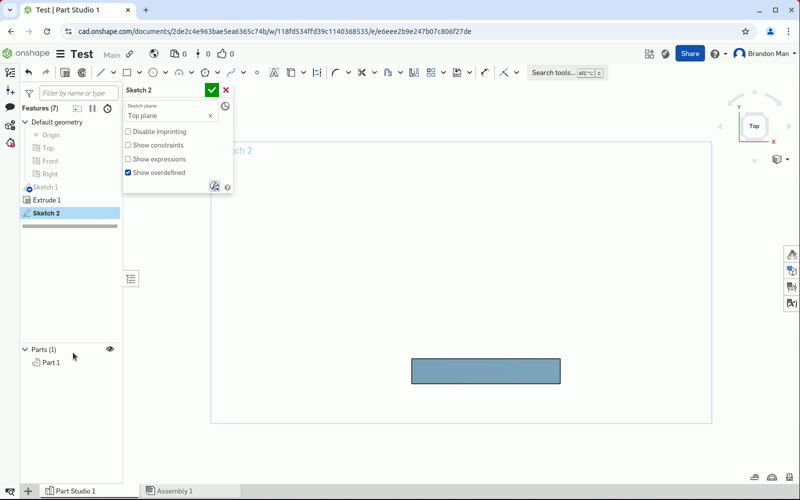
key(y)
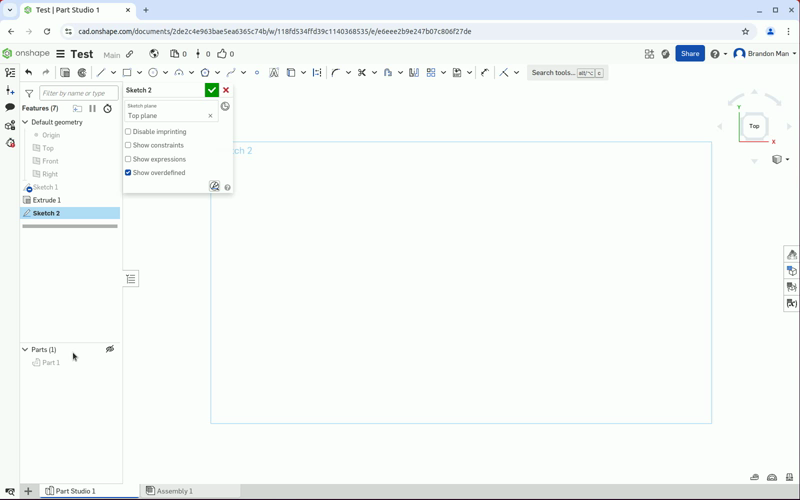
key(a)
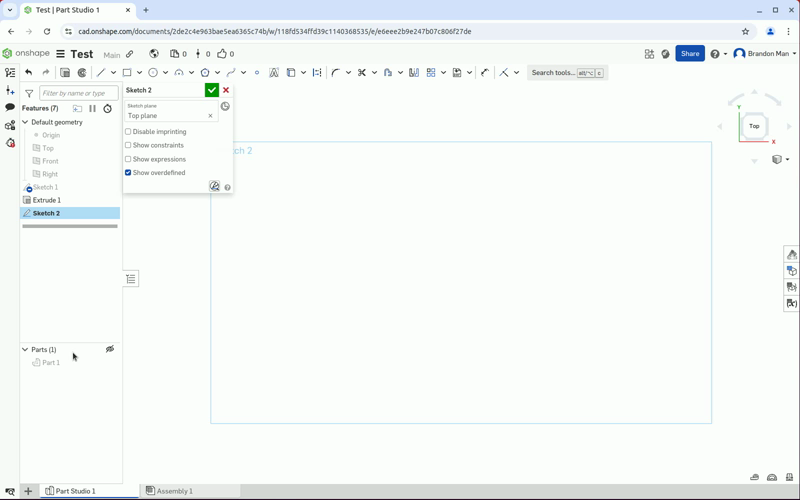
key_down(shift)
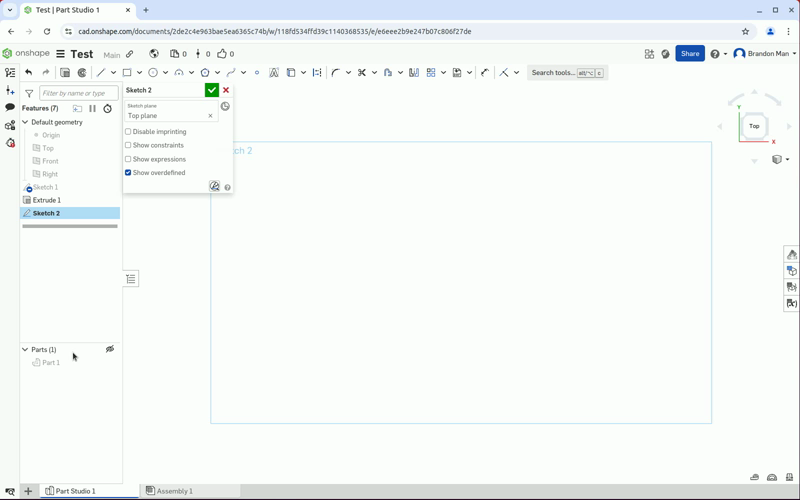
mouse_move(560, 383)
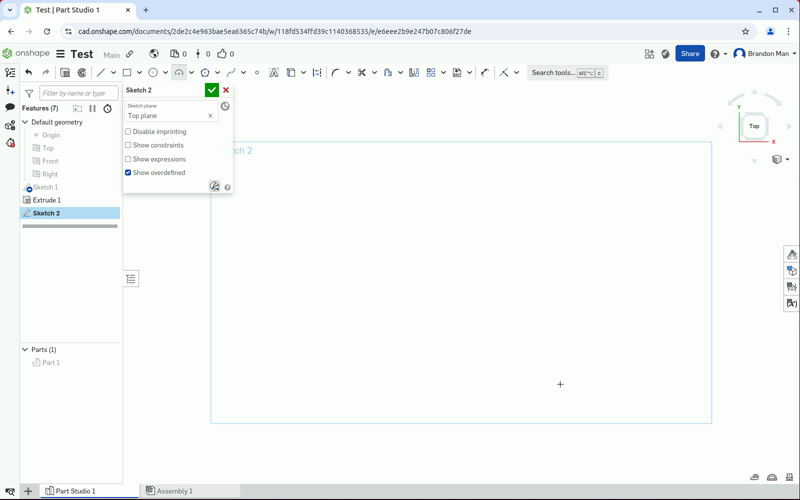
click(560, 383)
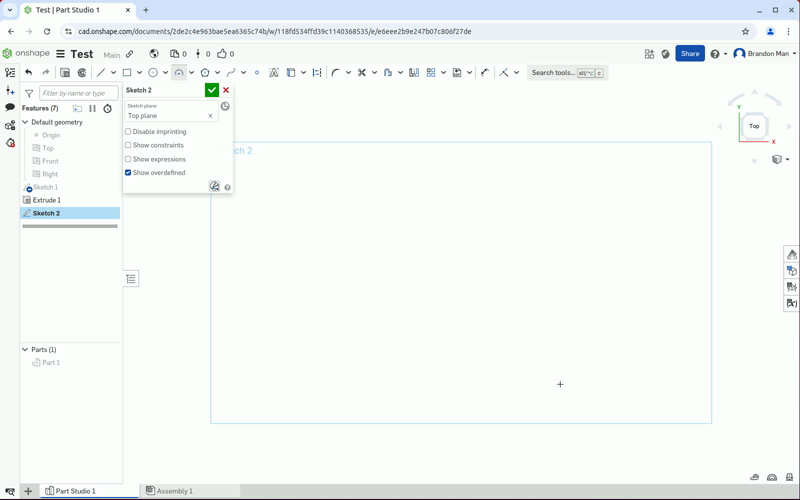
key_up(shift)
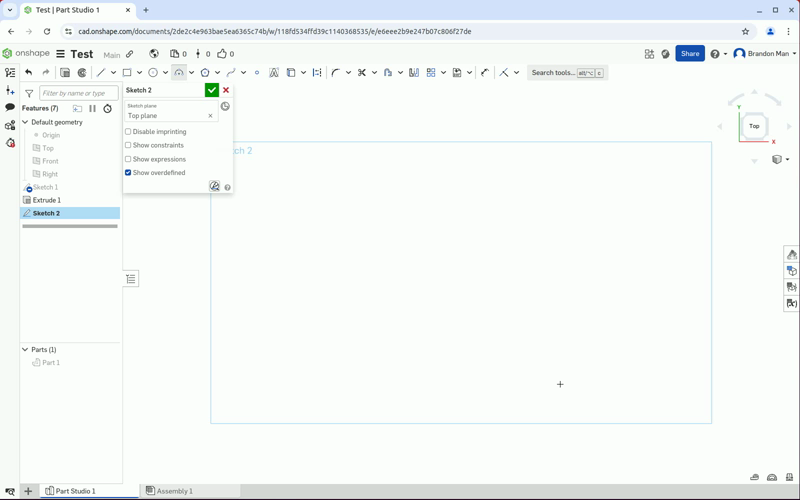
key_down(shift)
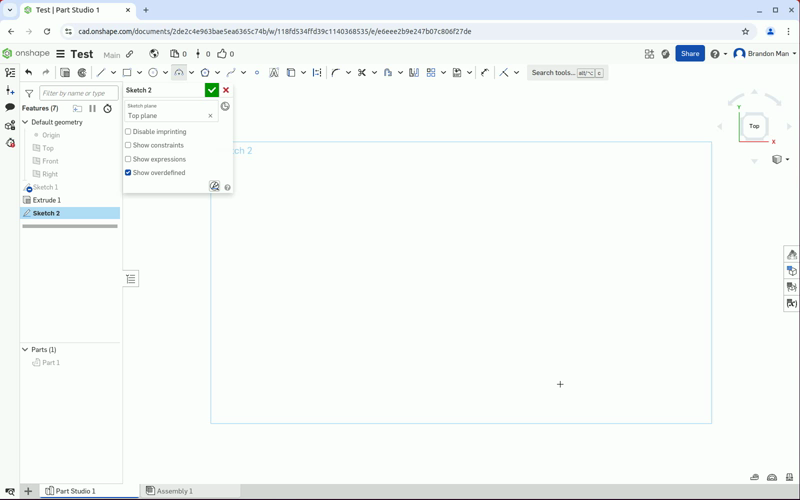
mouse_move(560, 357)
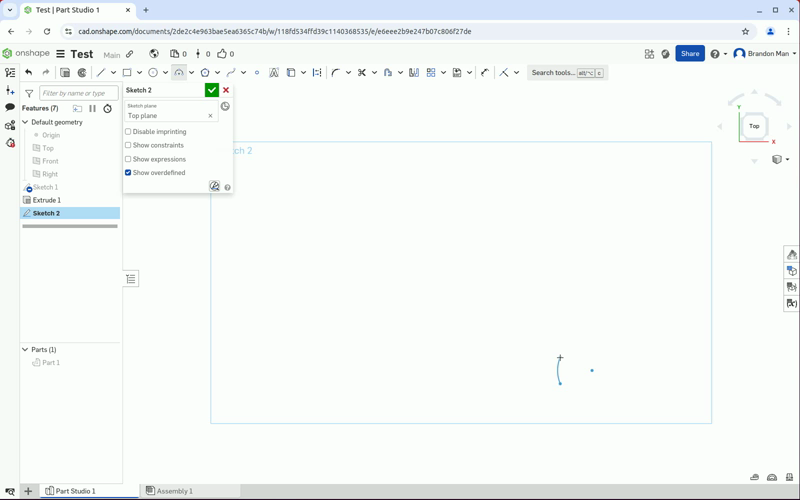
click(560, 357)
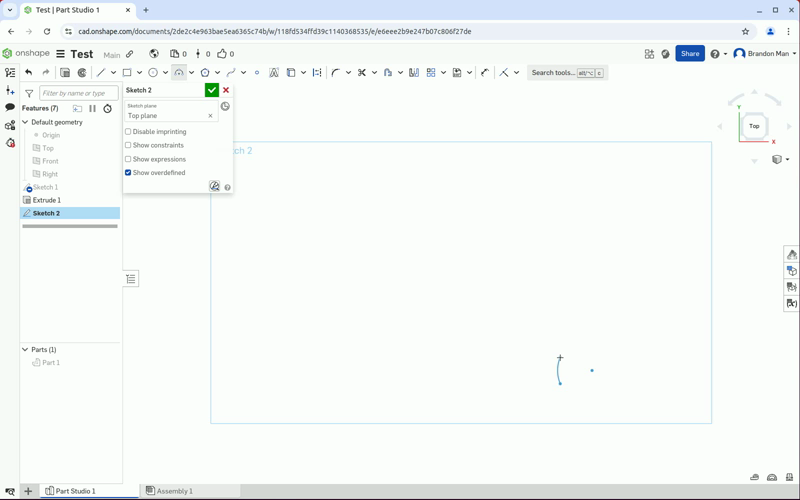
mouse_move(573, 370)
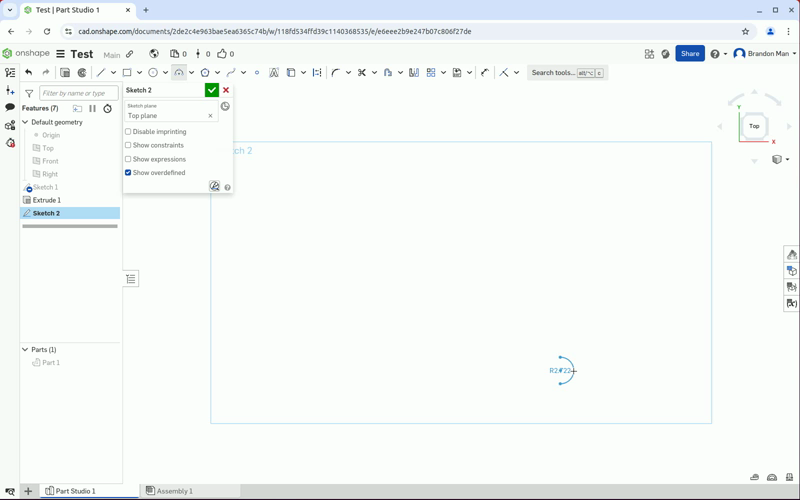
click(573, 370)
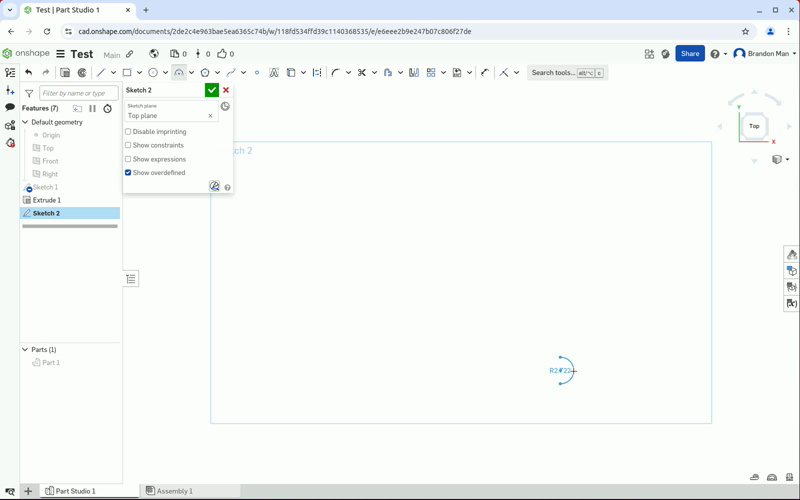
key_up(shift)
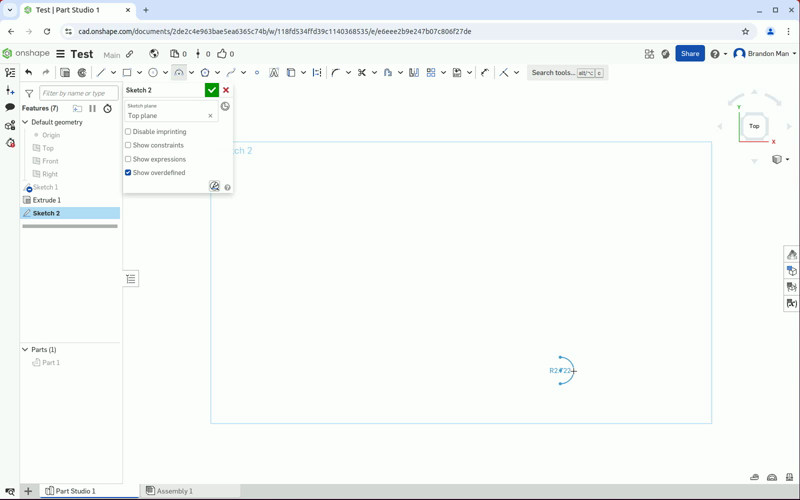
key(esc)
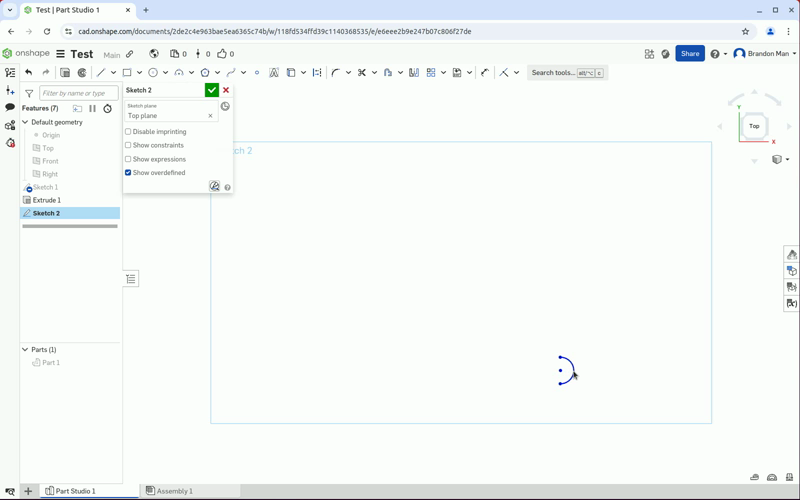
key(l)
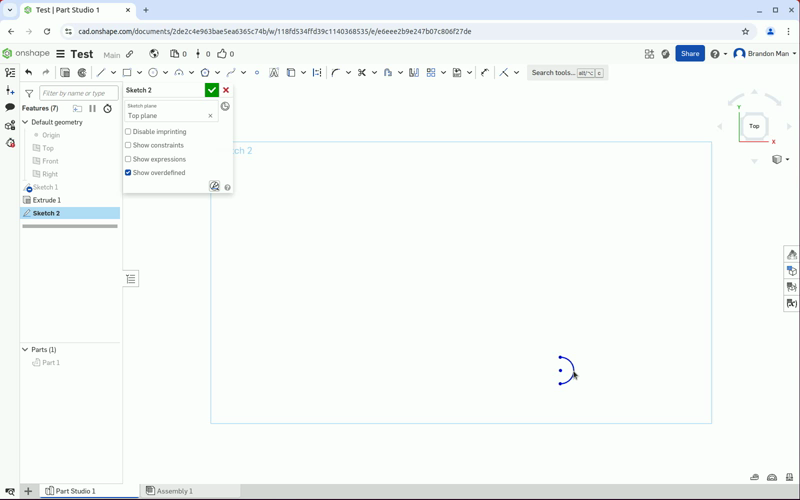
mouse_move(560, 357)
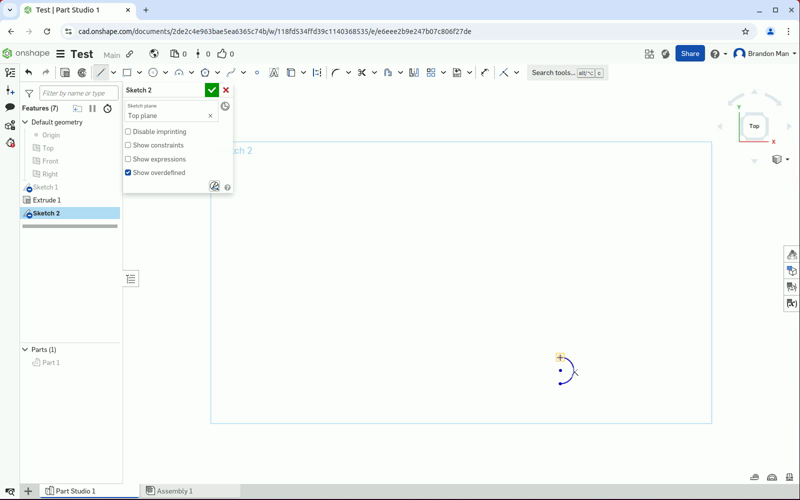
click(560, 357)
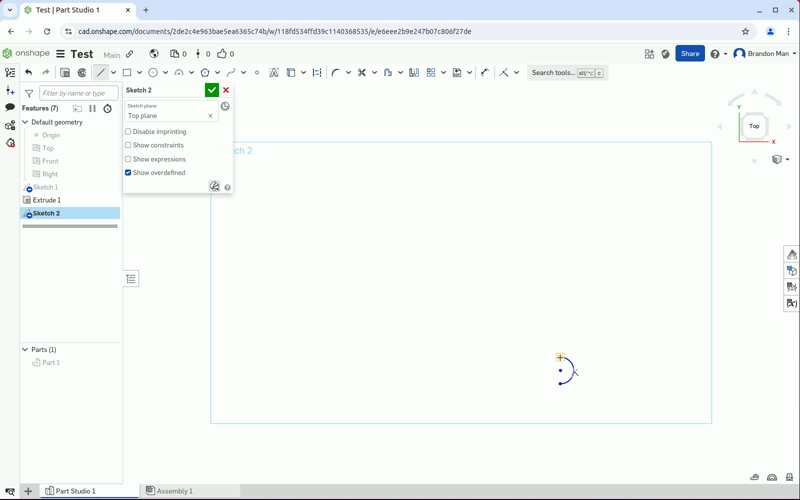
mouse_move(589, 357)
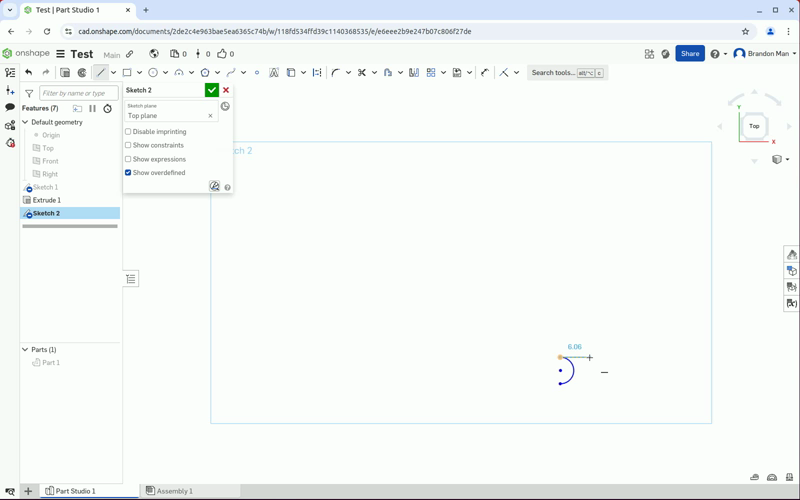
key_down(shift)
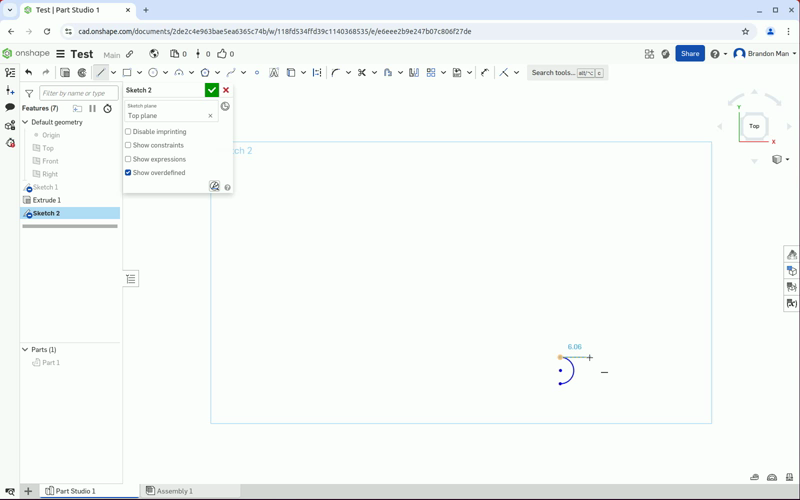
mouse_move(560, 383)
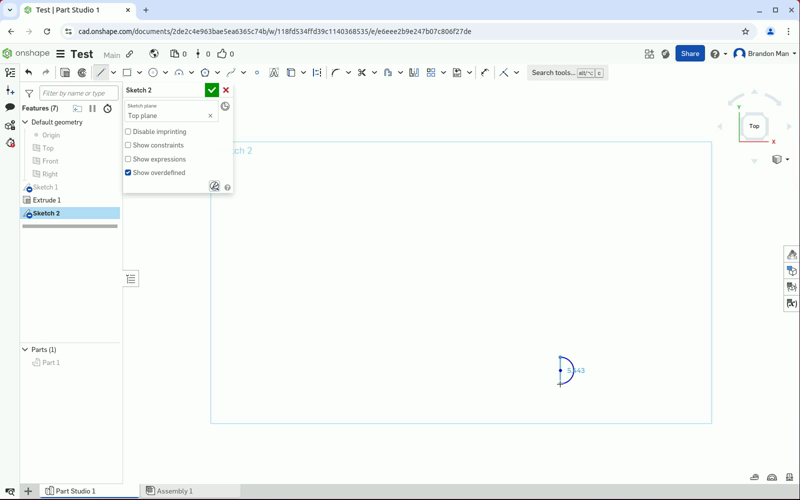
key_up(shift)
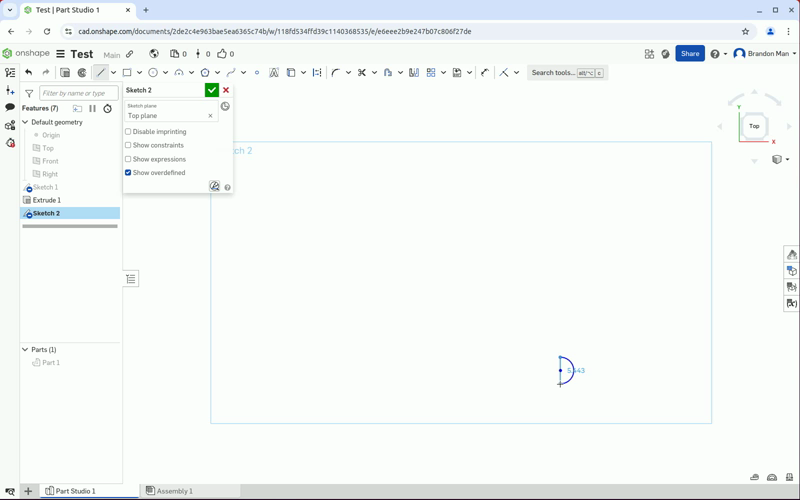
click(560, 383)
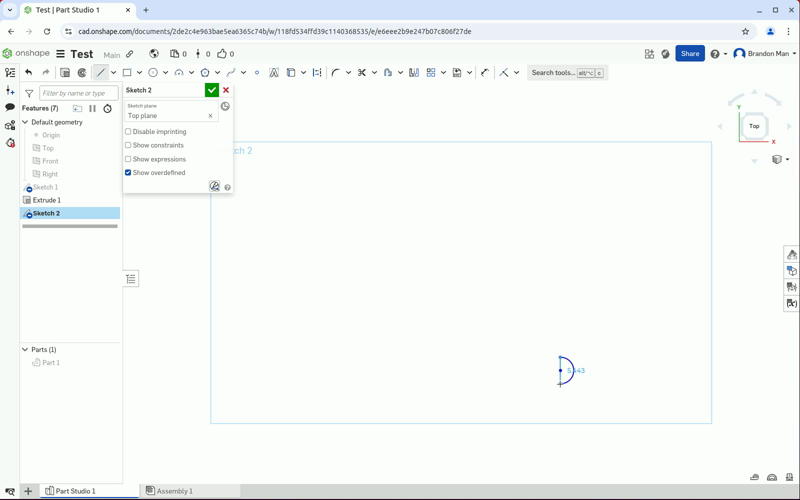
key(esc)
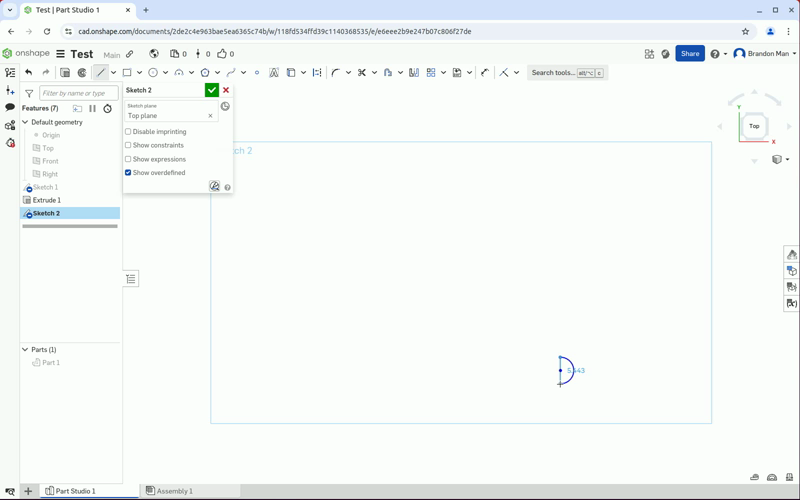
mouse_move(570, 374)
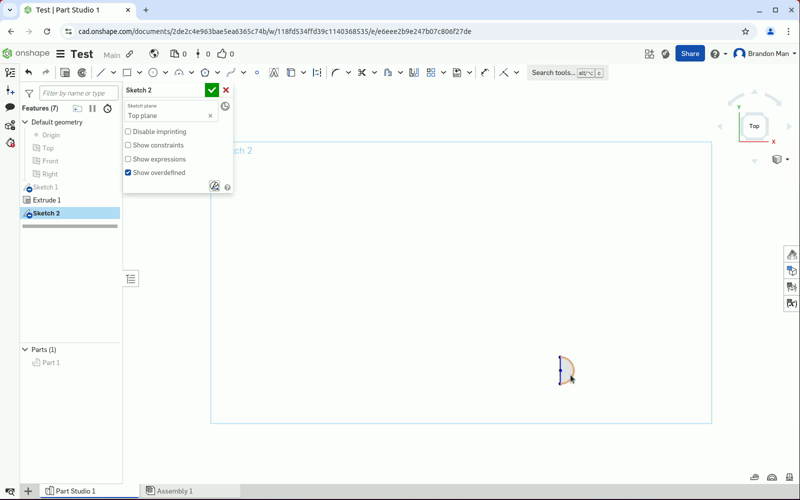
scroll(6)
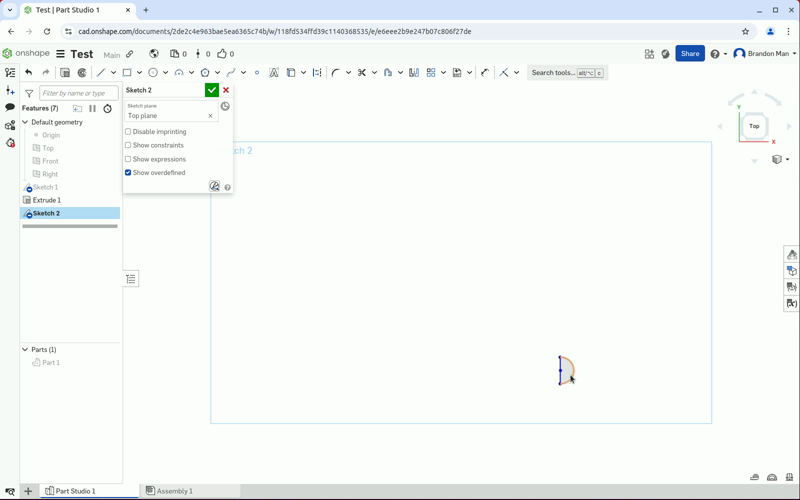
scroll(6)
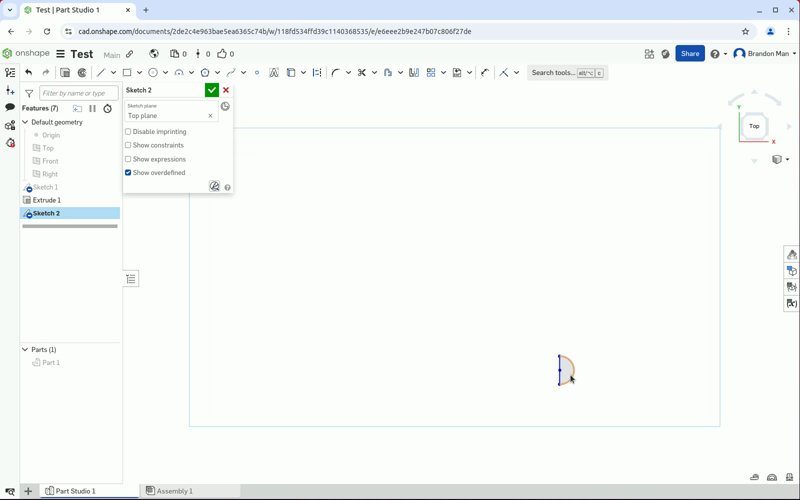
scroll(6)
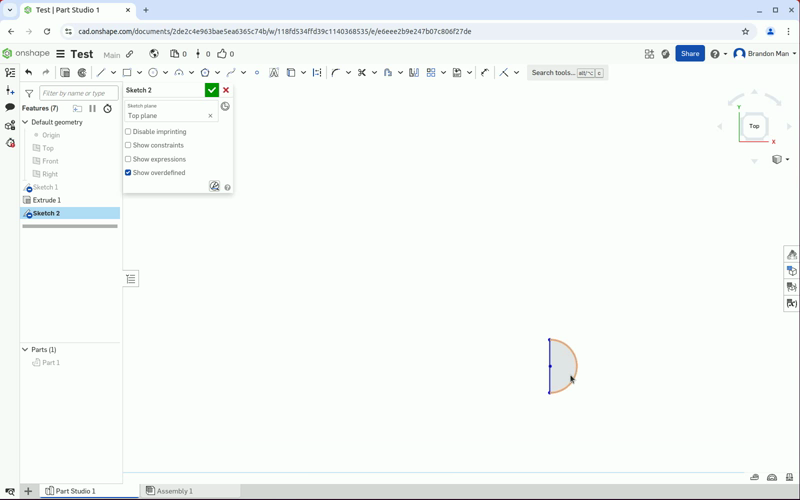
scroll(6)
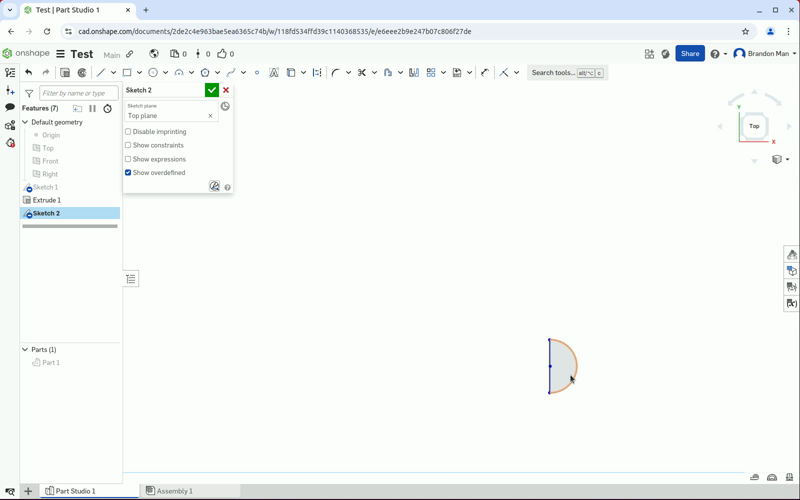
scroll(6)
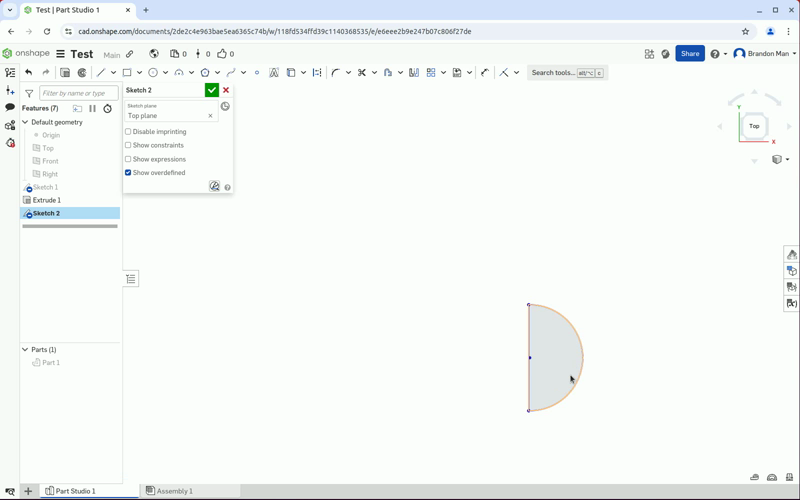
scroll(6)
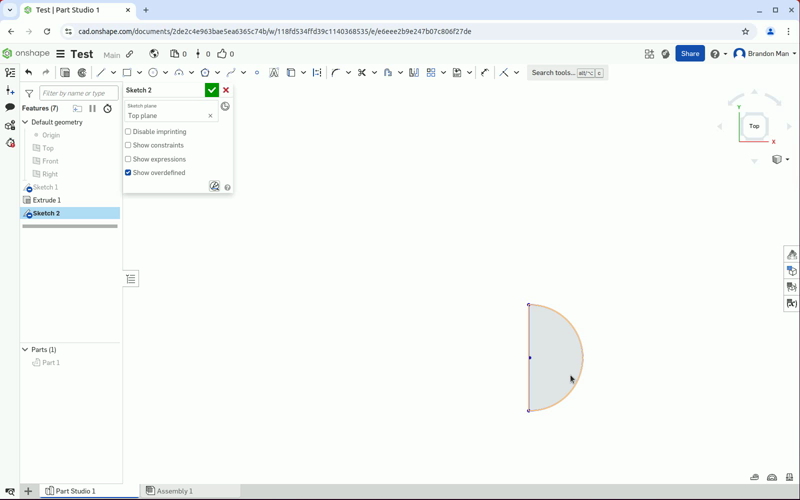
scroll(6)
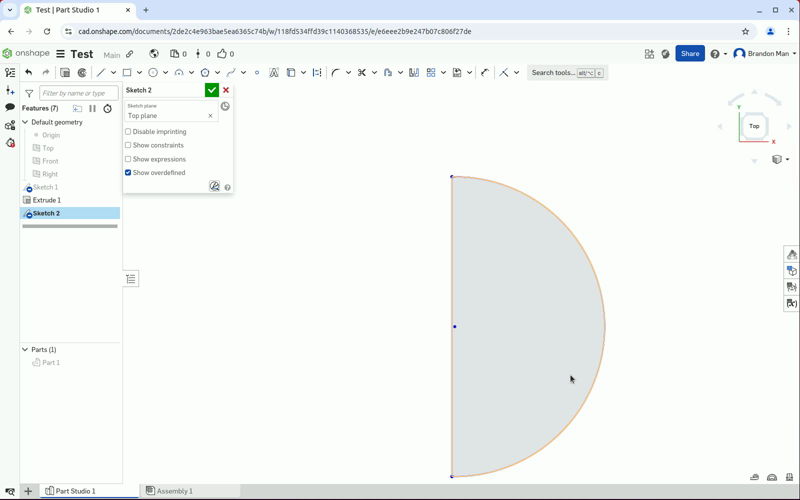
click(570, 374)
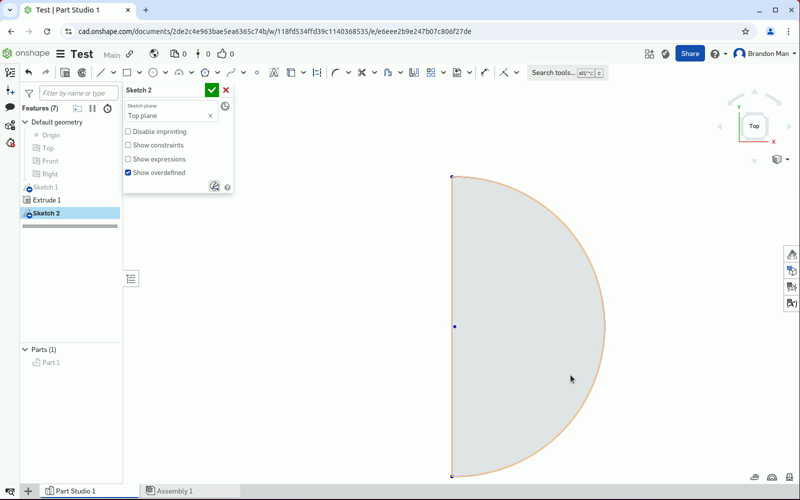
scroll(-6)
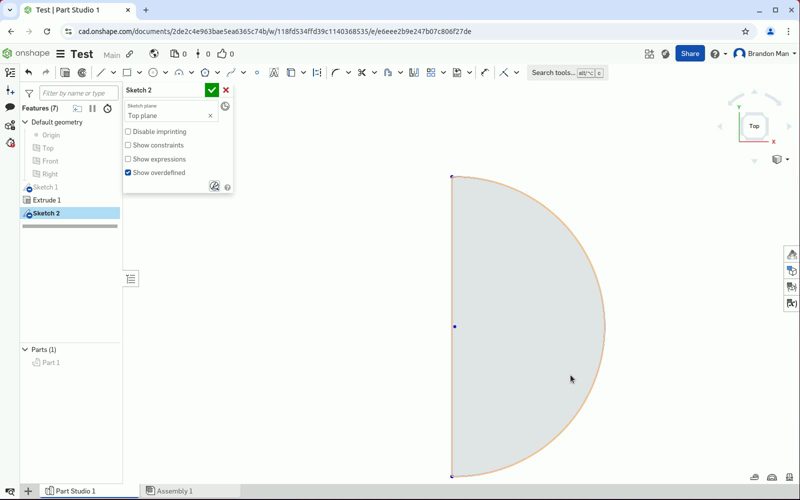
scroll(-6)
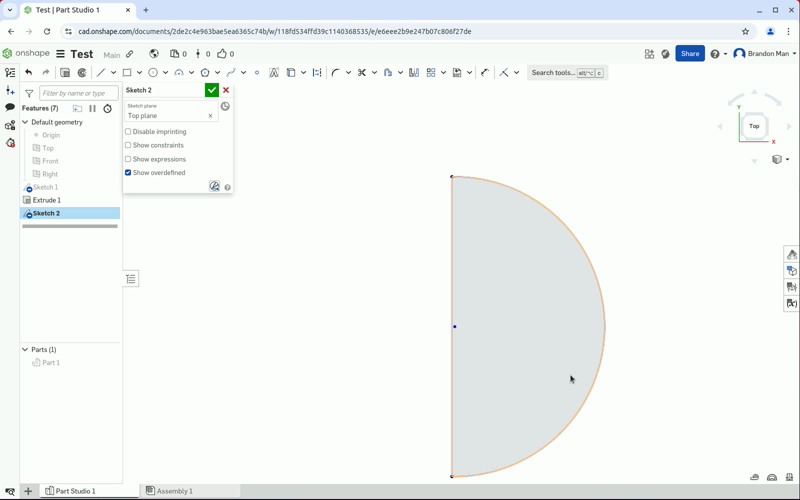
scroll(-6)
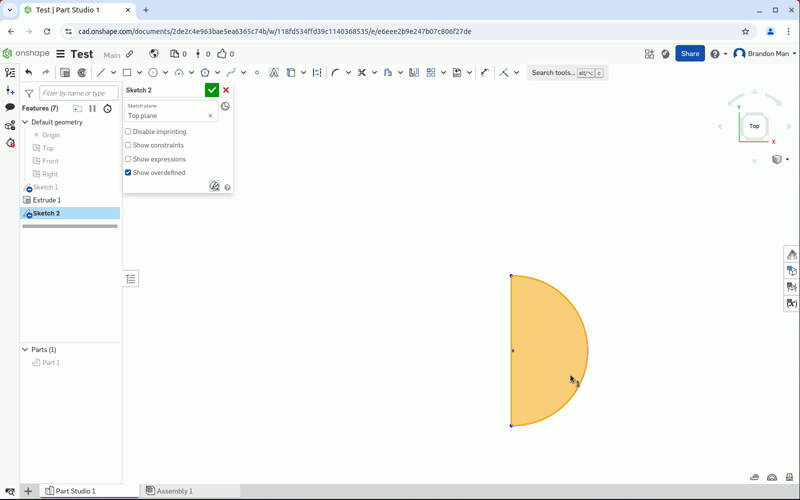
scroll(-6)
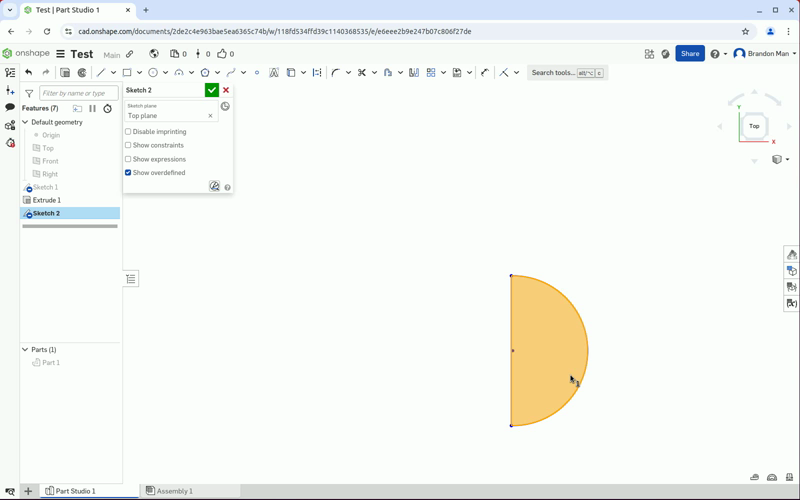
scroll(-6)
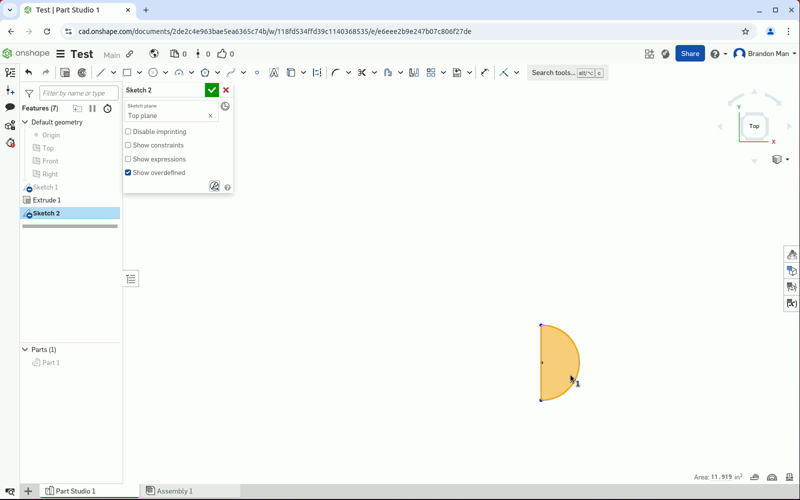
scroll(-6)
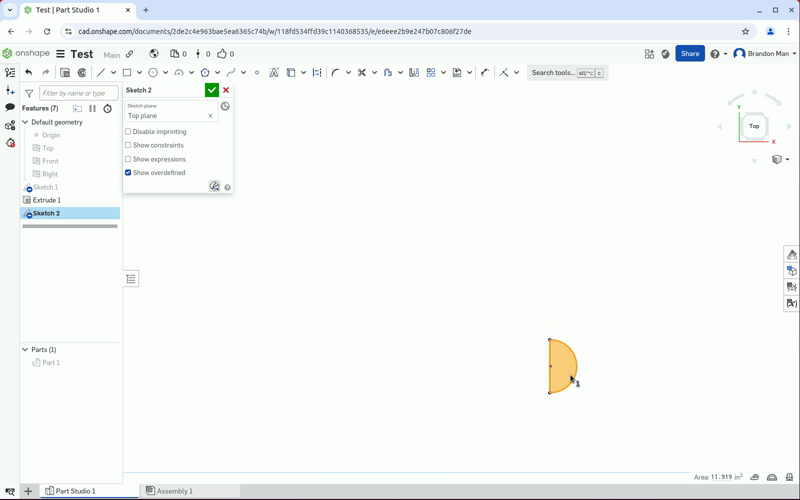
scroll(-6)
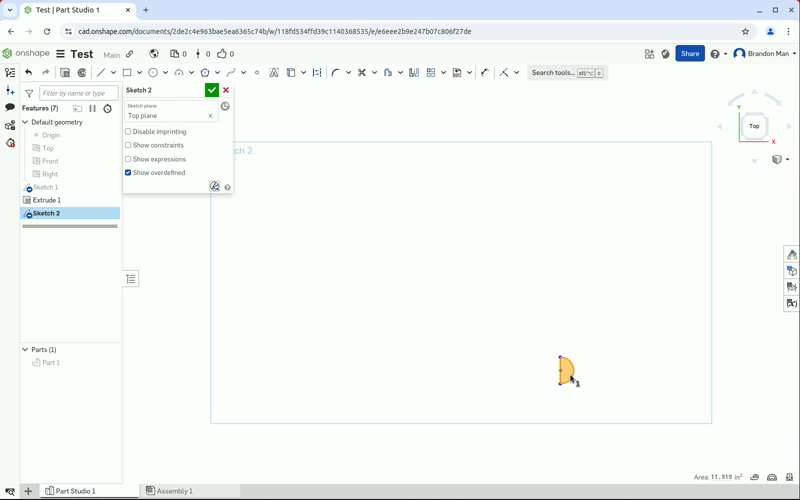
mouse_move(73, 352)
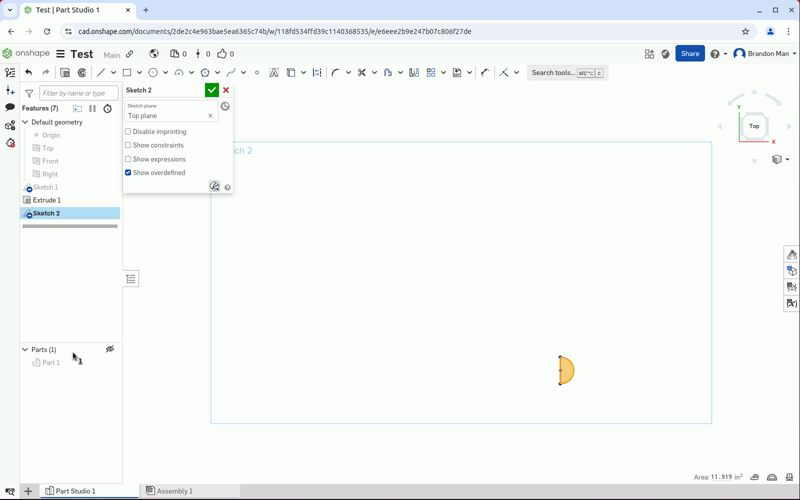
key(shift+y)
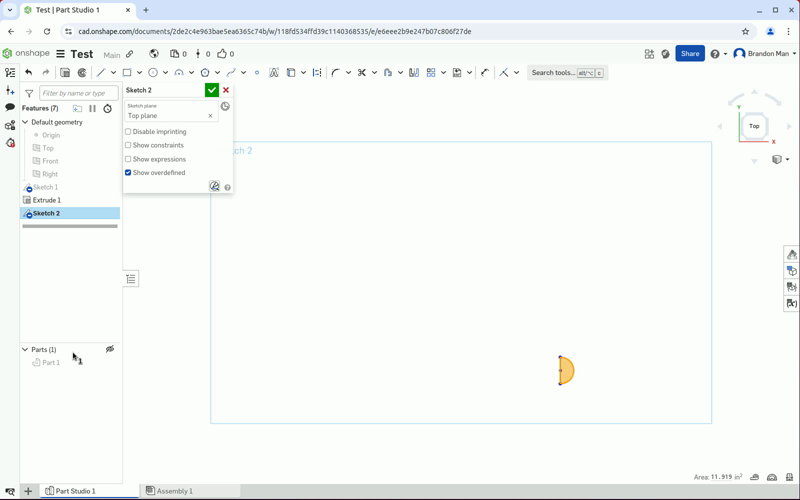
key(shift+e)
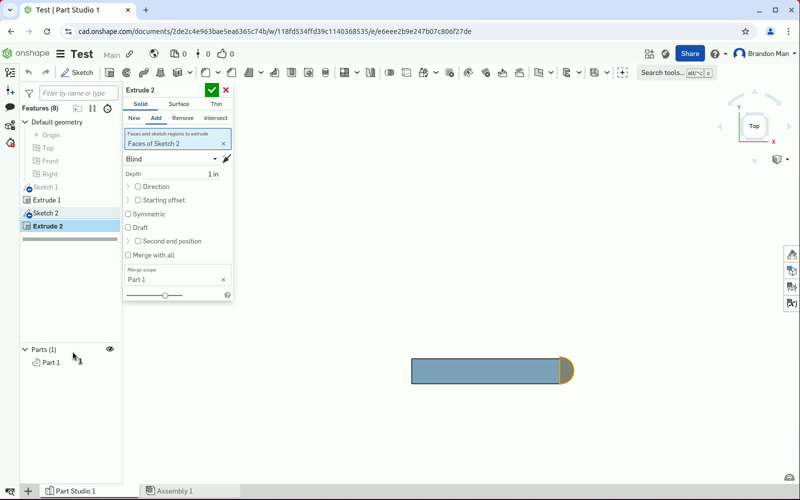
mouse_move(143, 106)
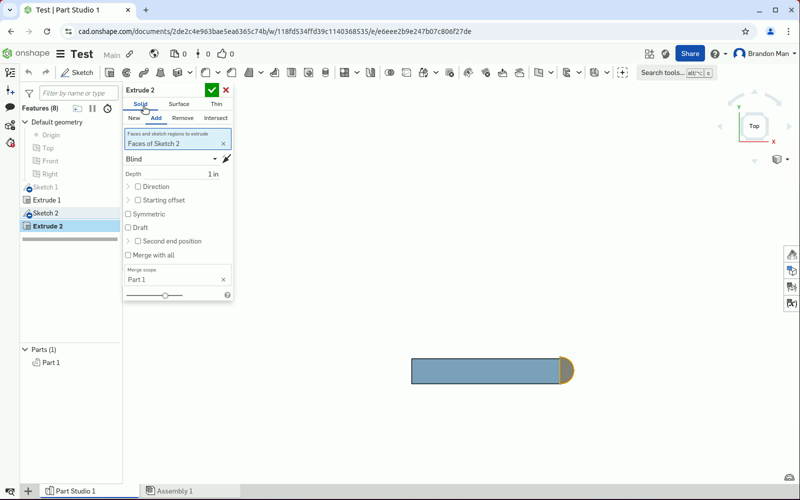
click(143, 106)
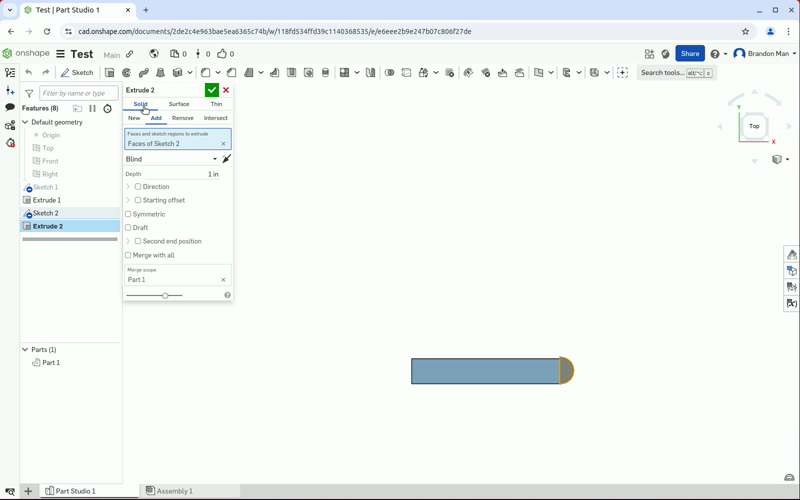
mouse_move(137, 120)
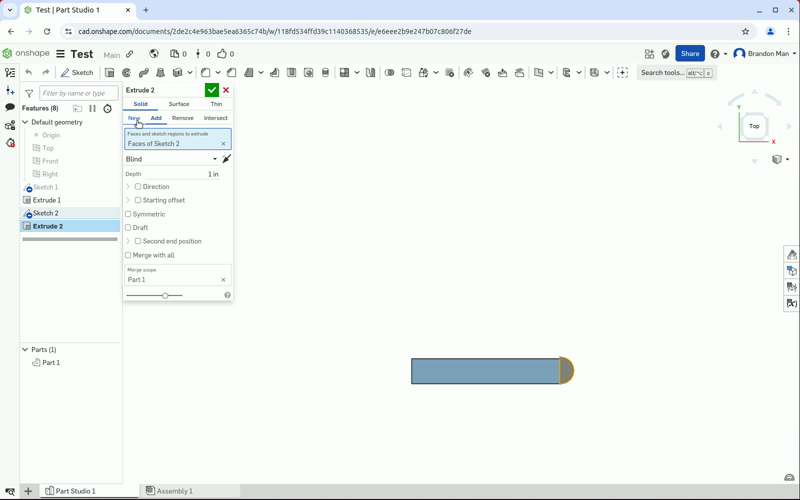
click(137, 120)
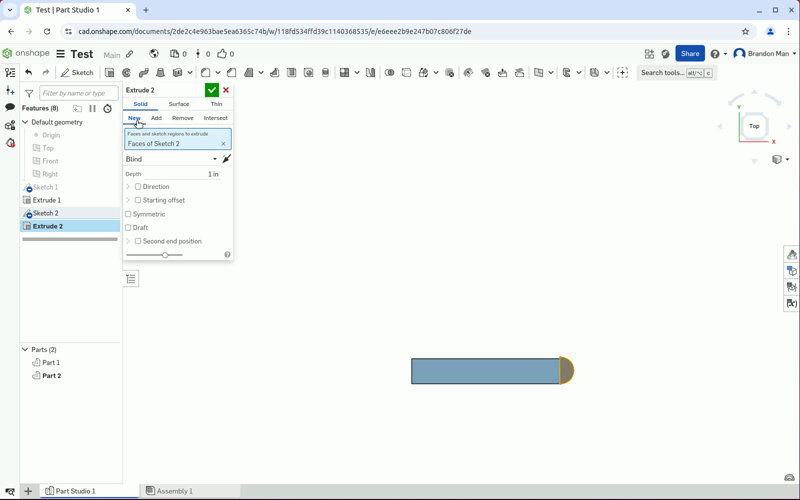
key(tab, 4)
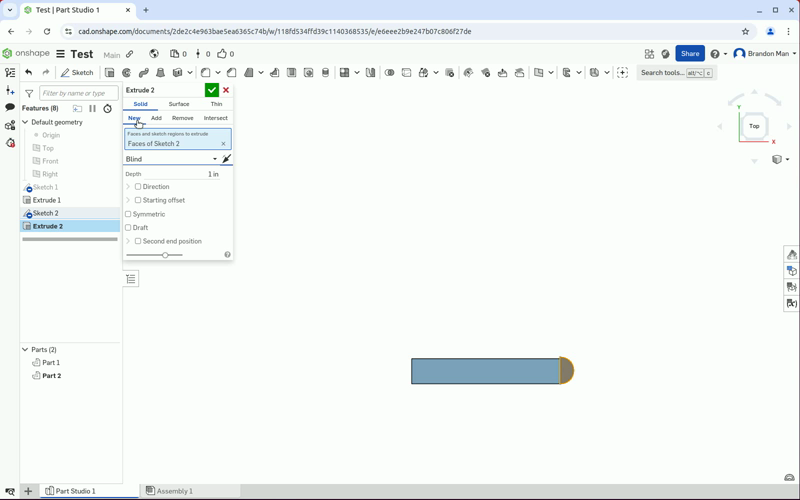
text(0.963)
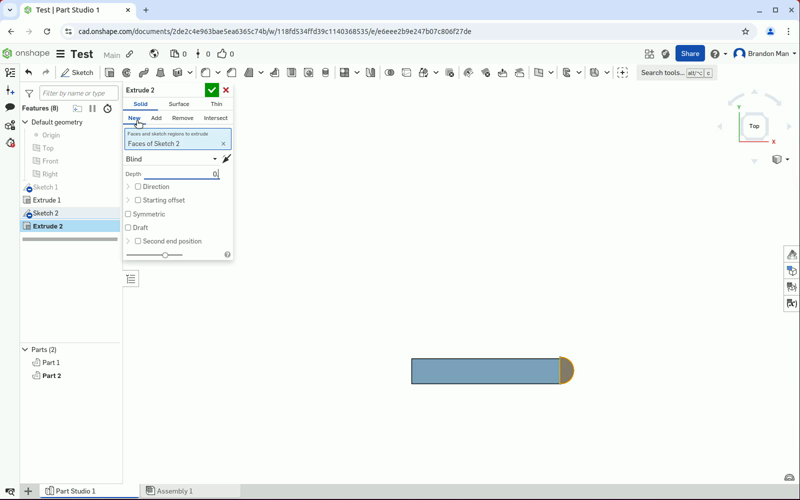
key(enter)
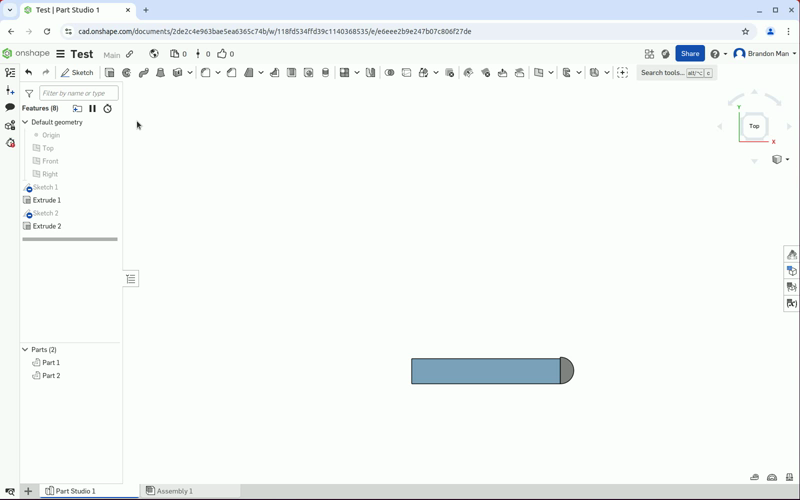
key(shift+h)
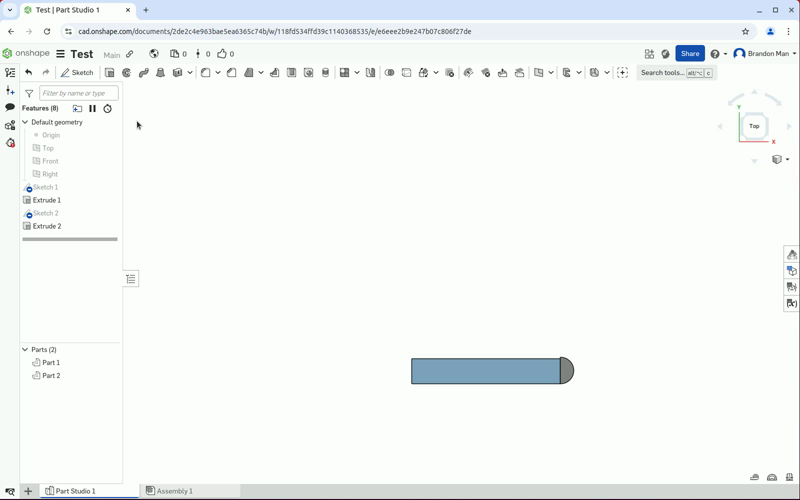
key(shift+h)
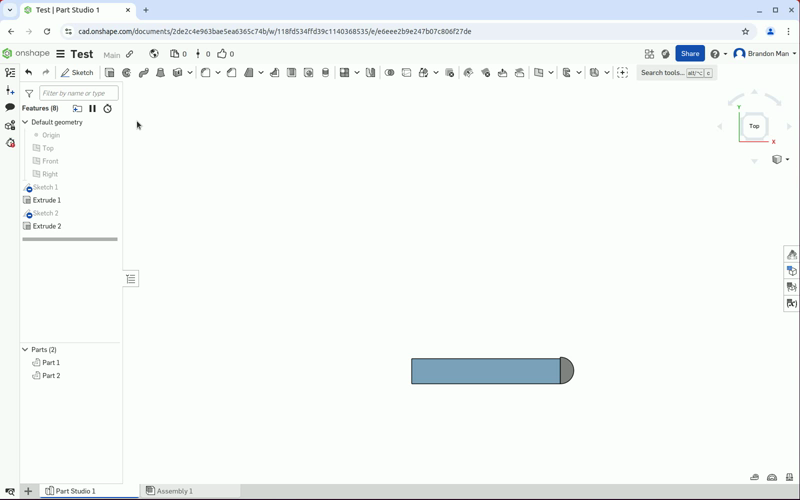
key(shift+7)
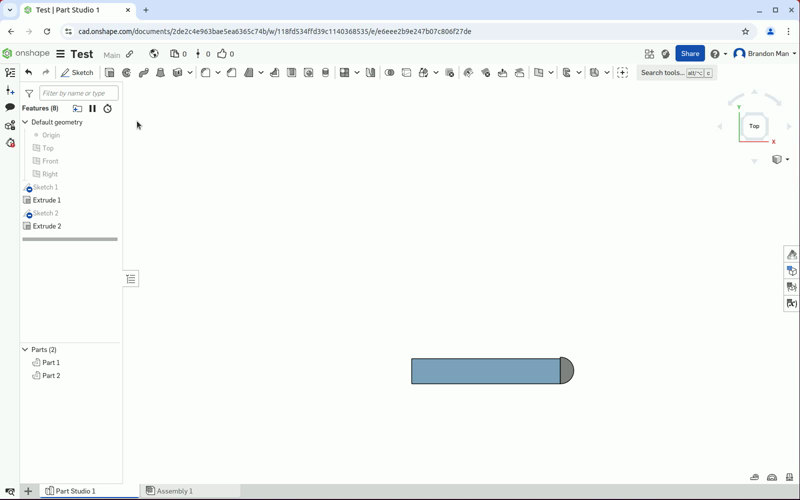
key(up, 3)
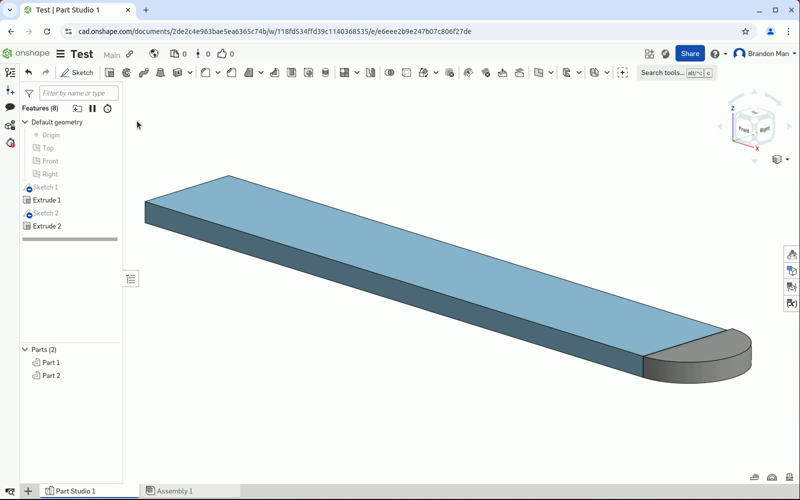
key(left, 3)
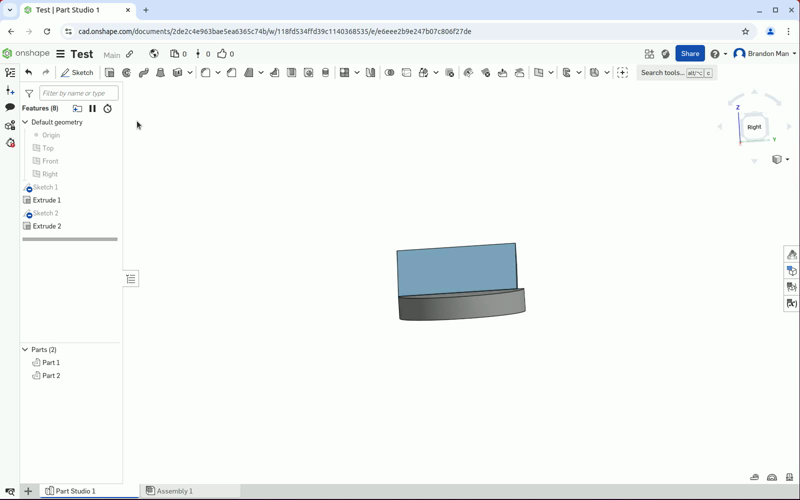
key(right, 3)
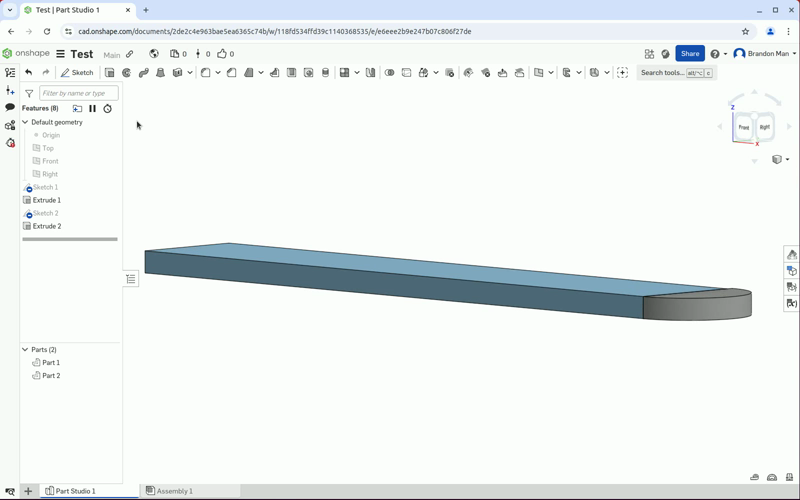
key(down, 3)
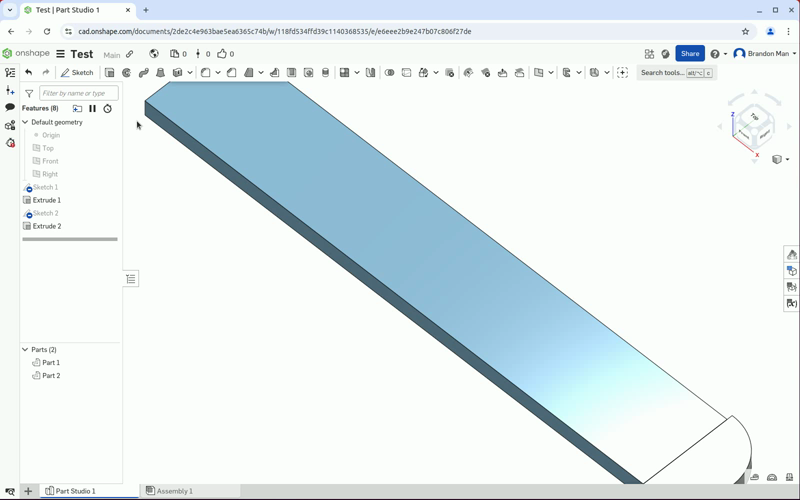
mouse_move(73, 189)
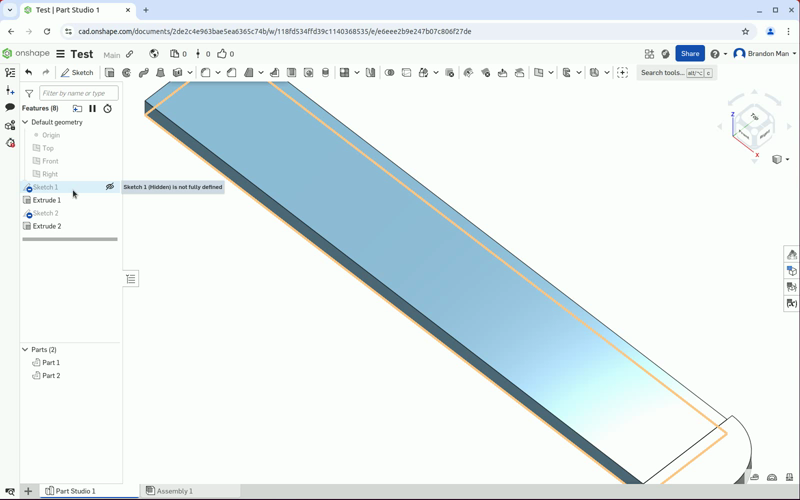
click(73, 189)